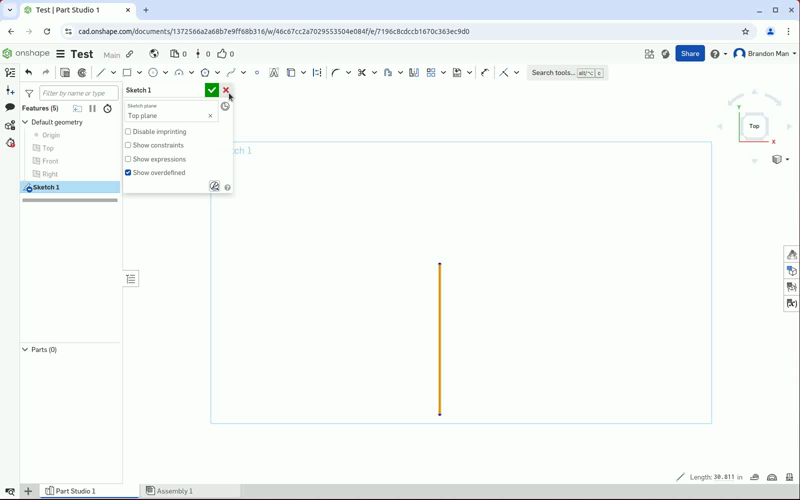
key(shift+h)
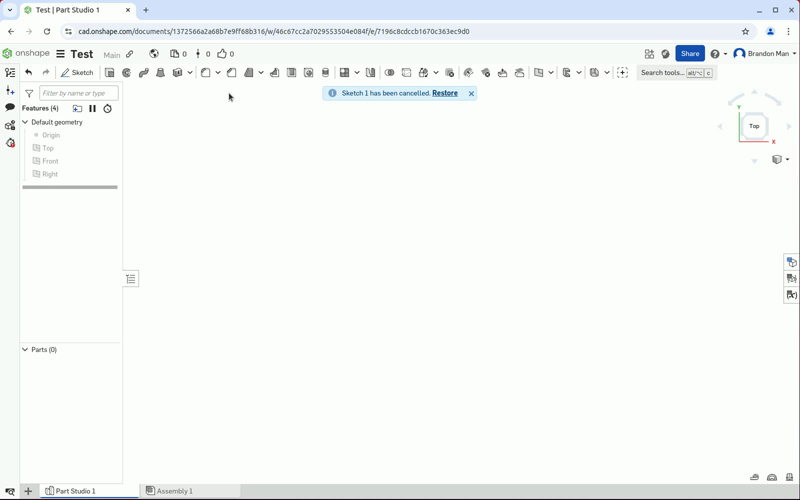
mouse_move(73, 352)
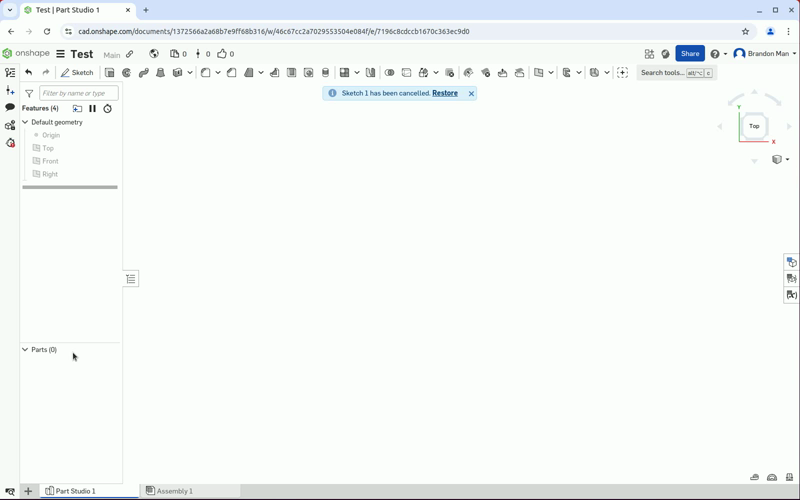
key(y)
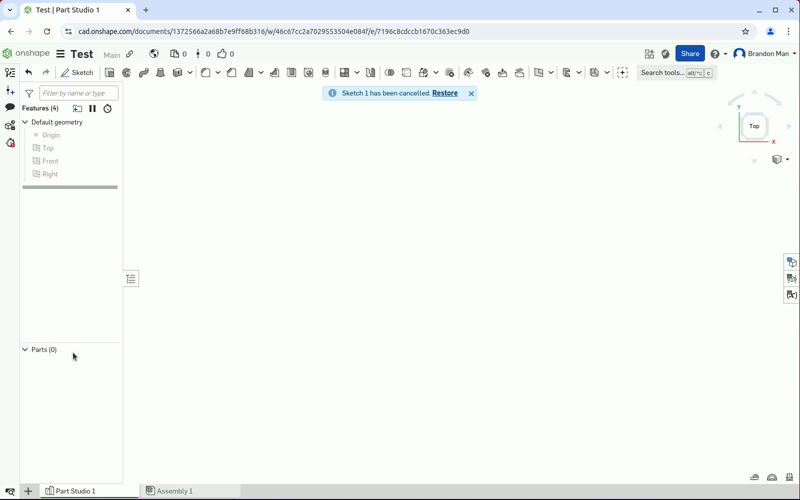
key(shift+p)
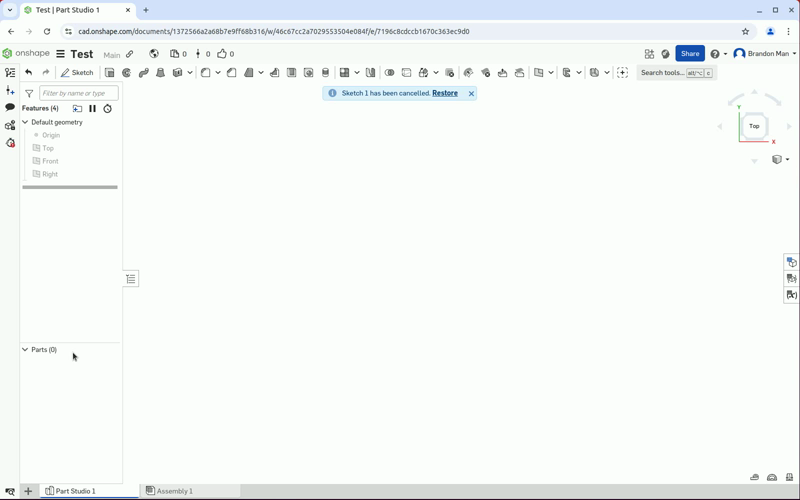
key(space)
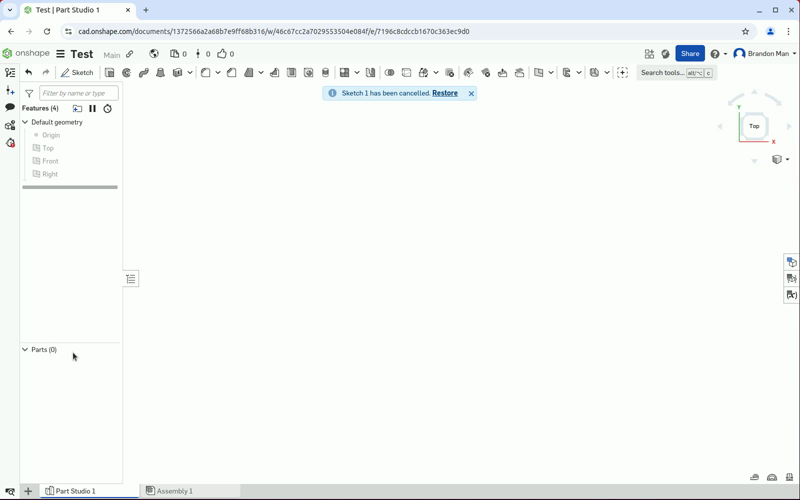
key_down(shift)
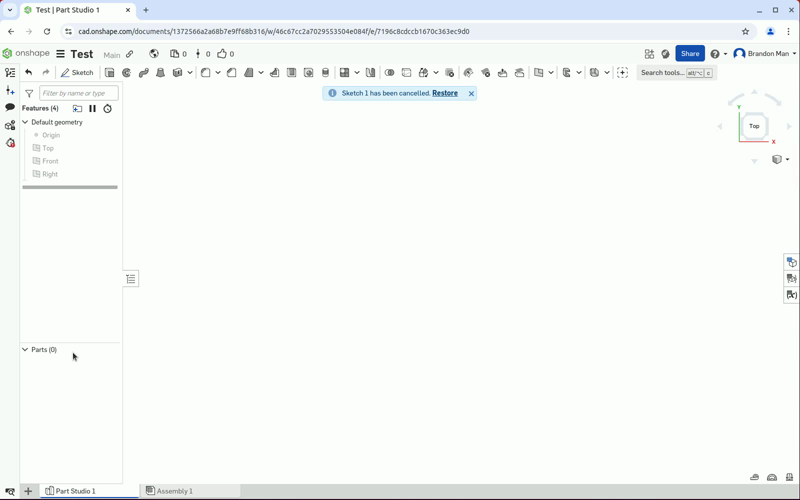
key(up)
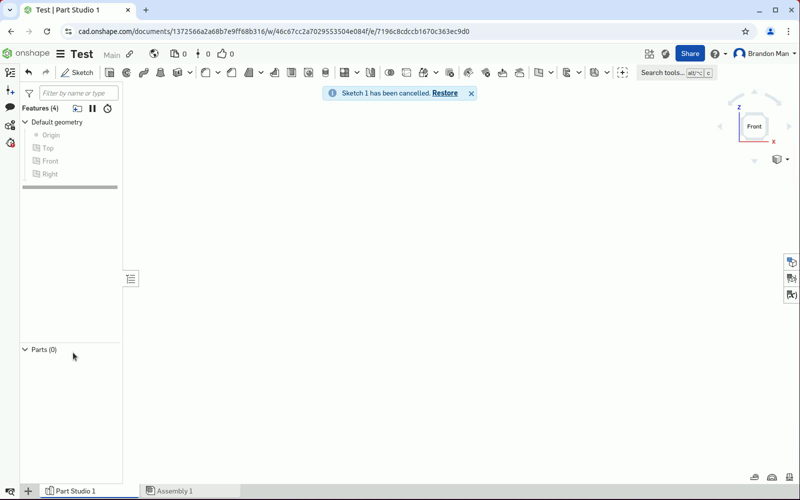
key_up(shift)
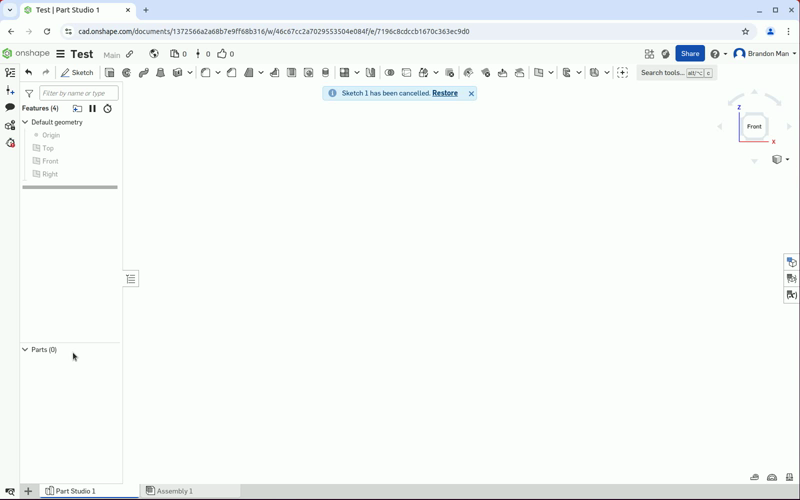
key(space)
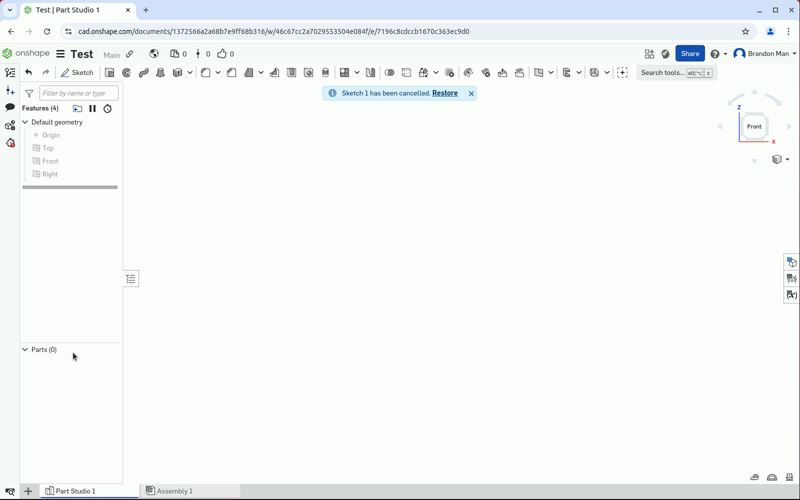
key_down(shift)
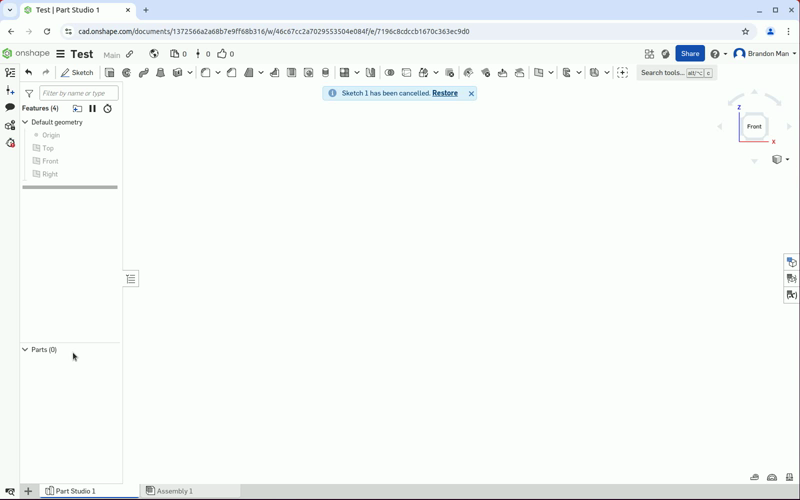
key(left)
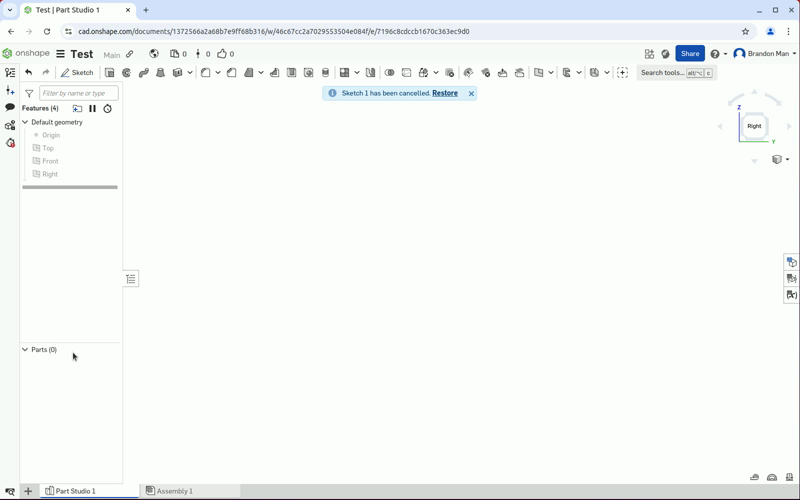
key_up(shift)
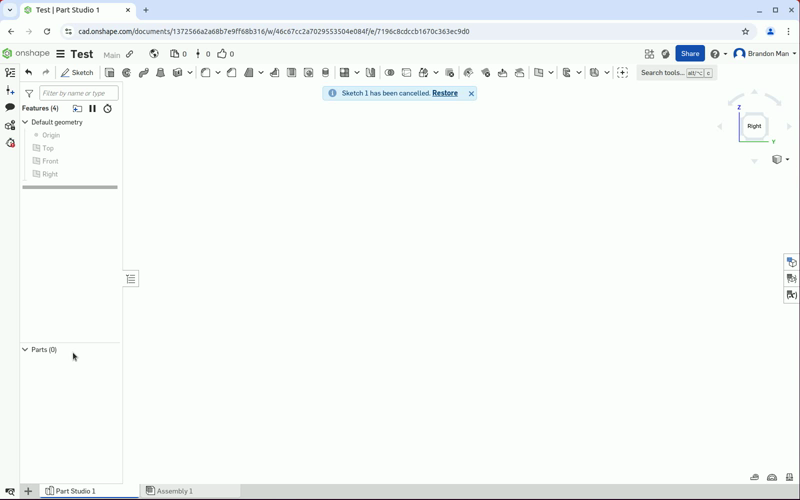
mouse_move(73, 352)
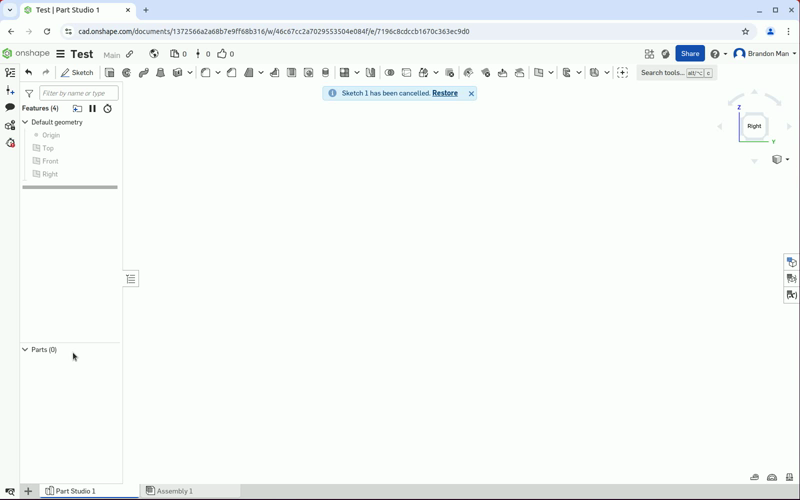
key(shift+y)
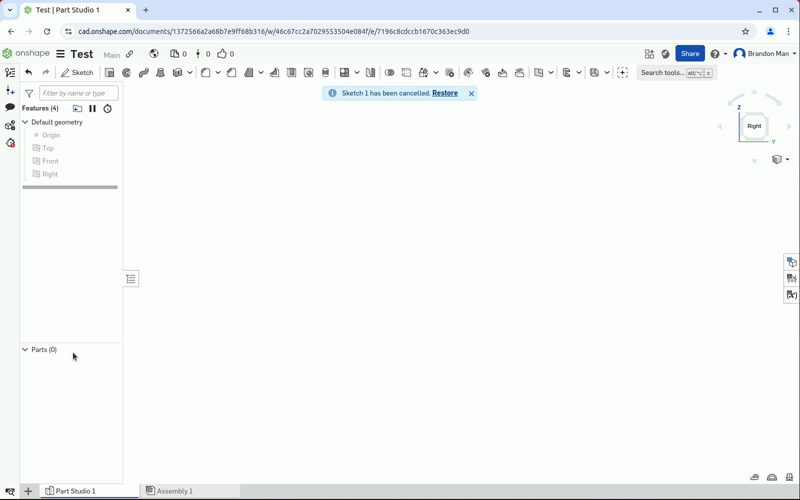
key(shift+s)
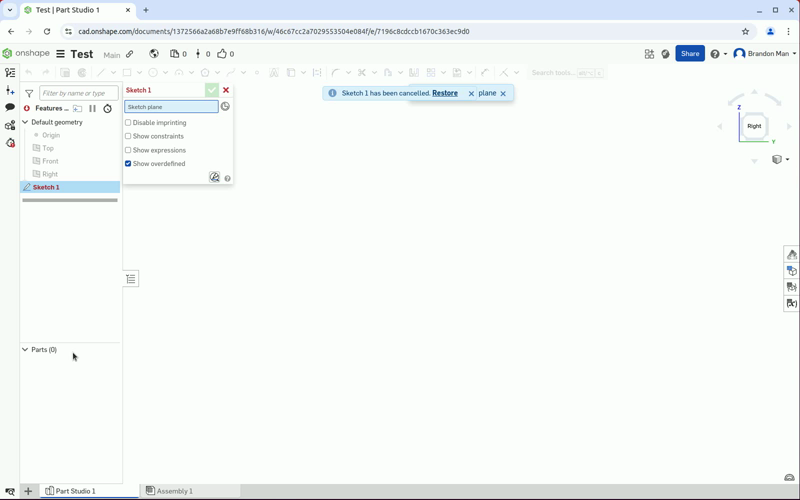
mouse_move(73, 176)
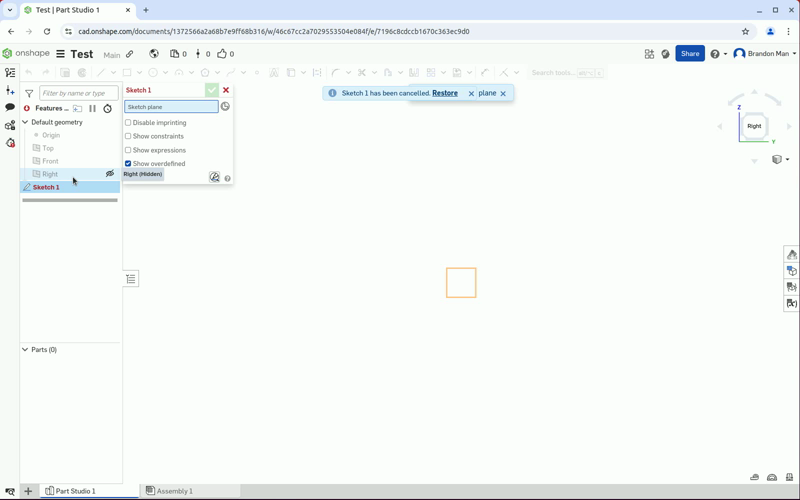
click(73, 176)
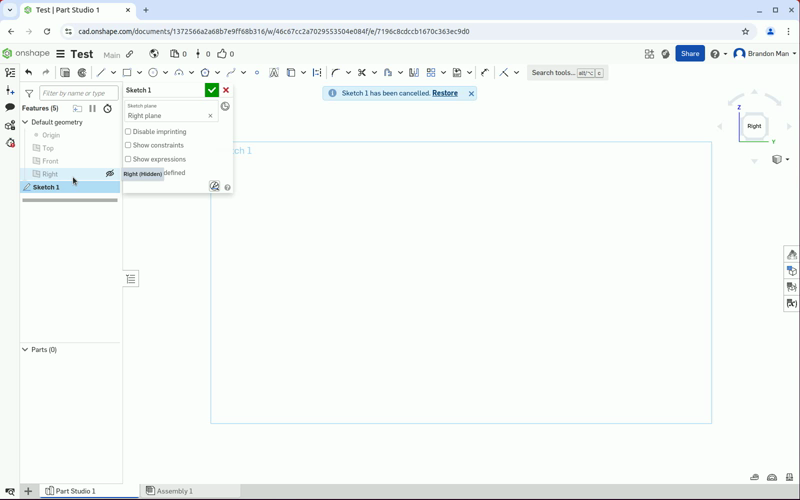
mouse_move(73, 352)
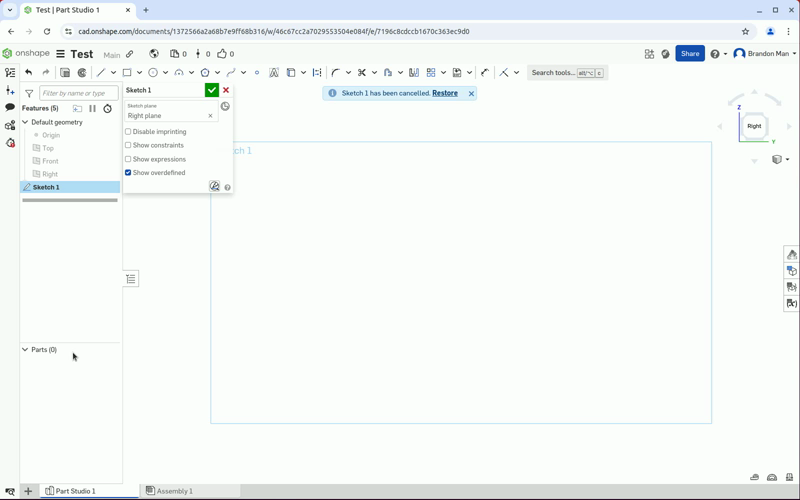
key(y)
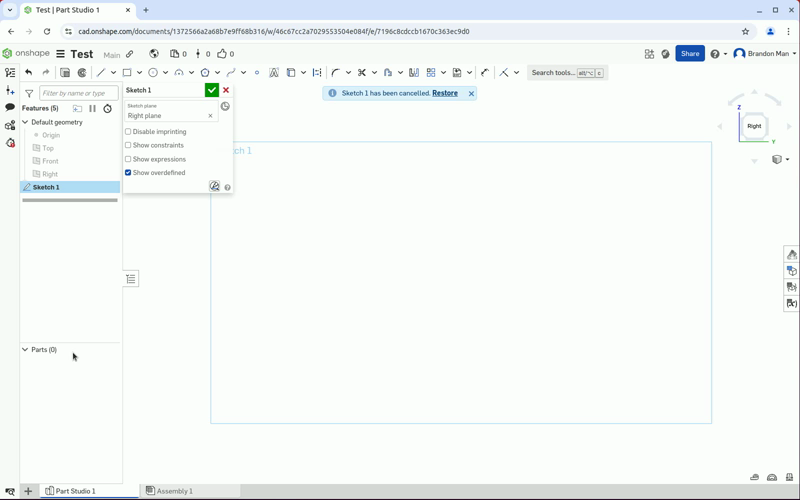
key(l)
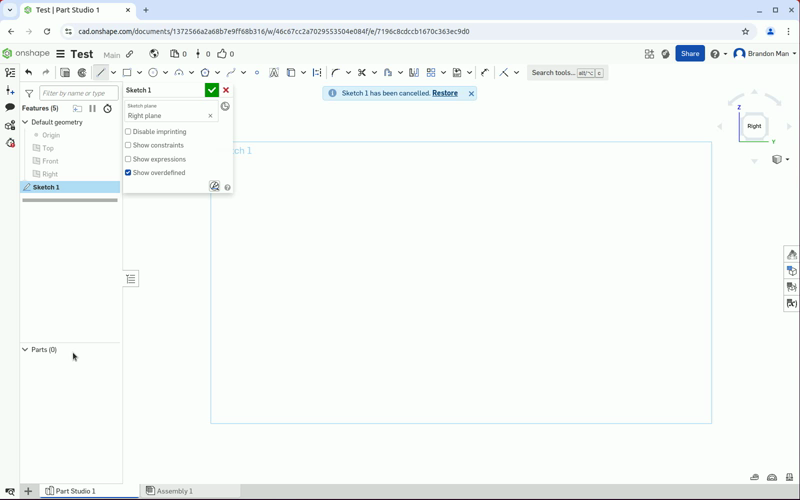
key_down(shift)
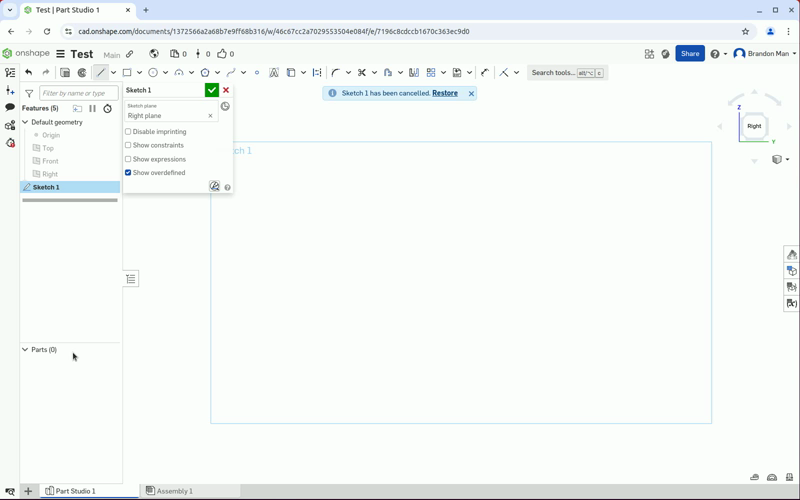
mouse_move(405, 342)
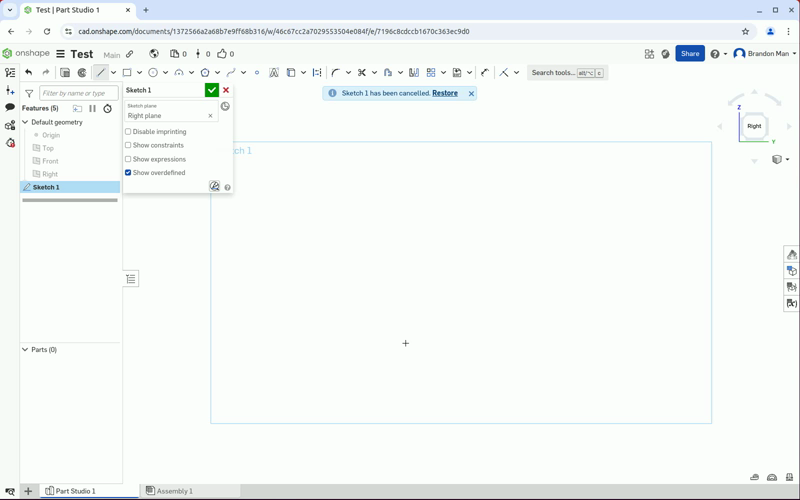
click(405, 342)
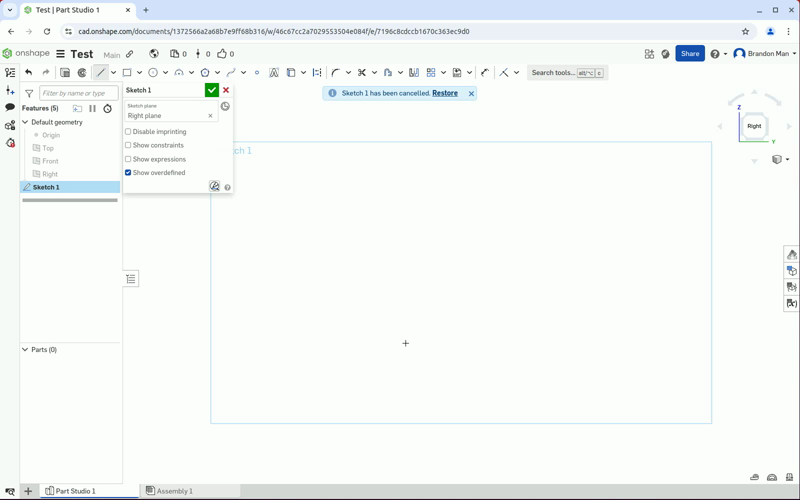
key_up(shift)
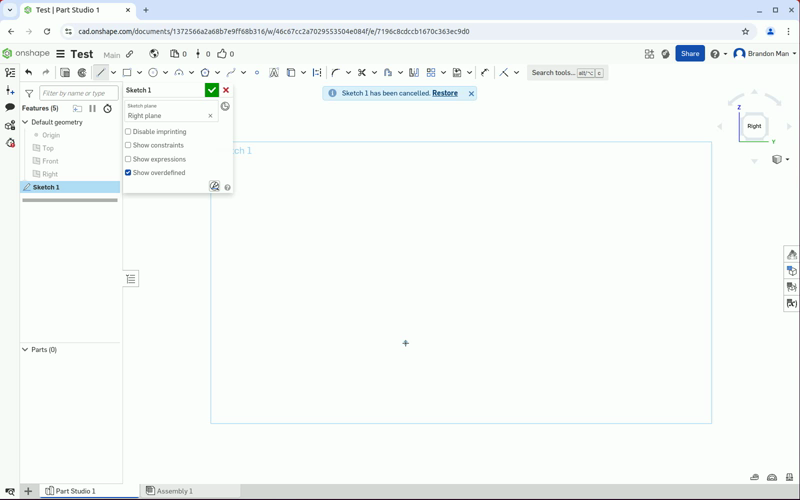
key_down(shift)
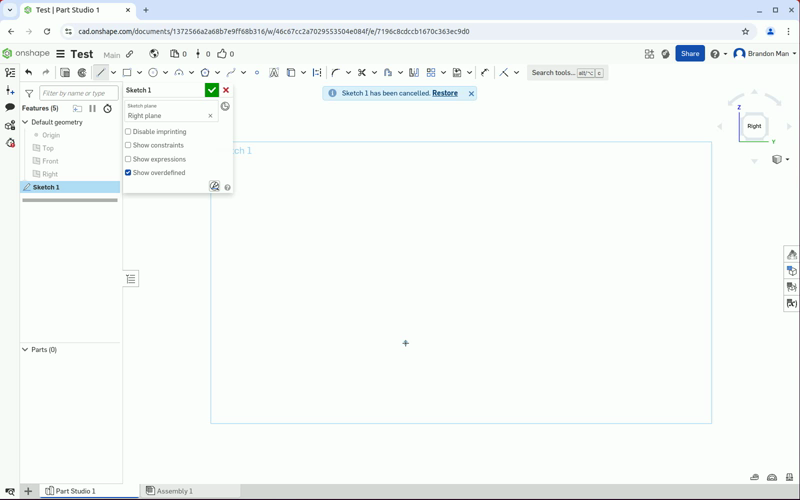
mouse_move(514, 342)
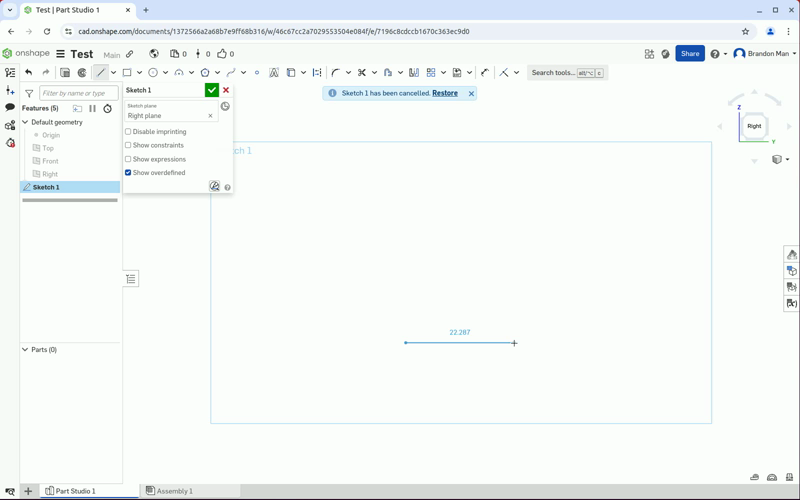
click(514, 342)
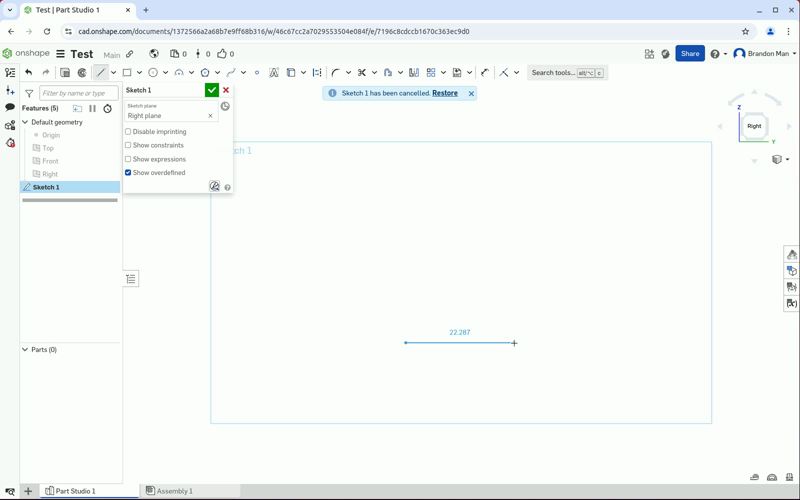
key_up(shift)
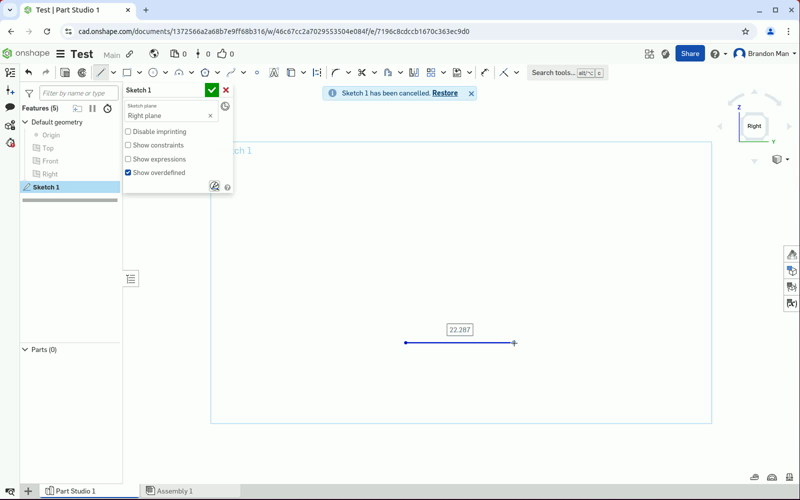
key_down(shift)
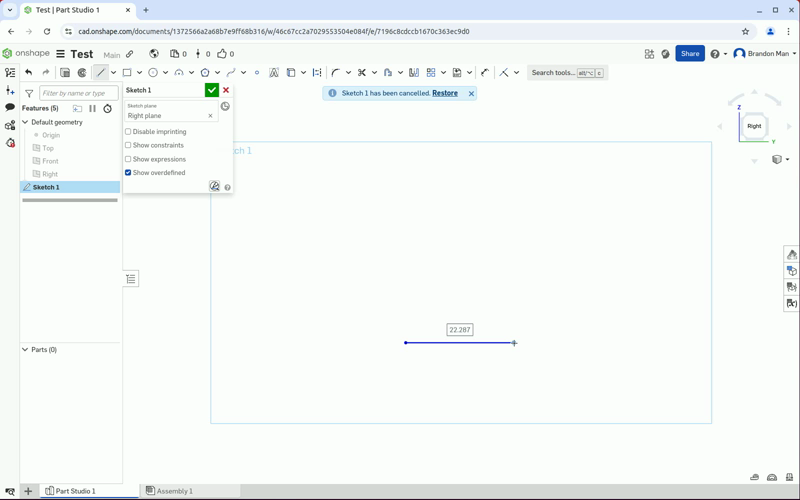
mouse_move(514, 224)
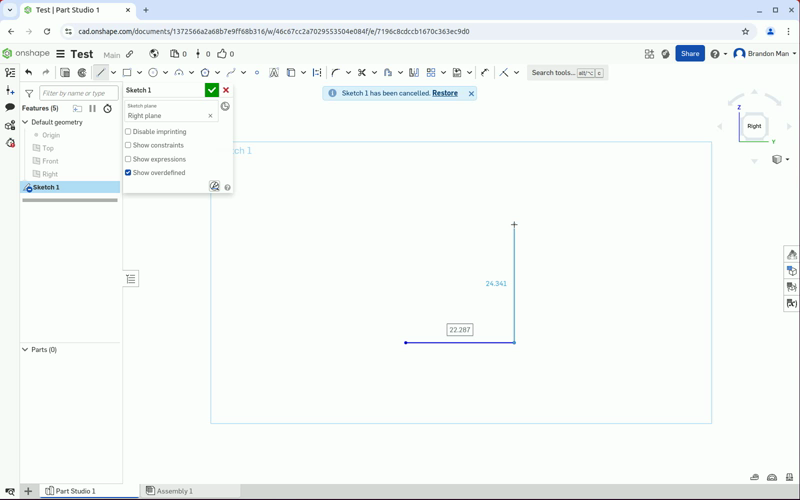
click(514, 224)
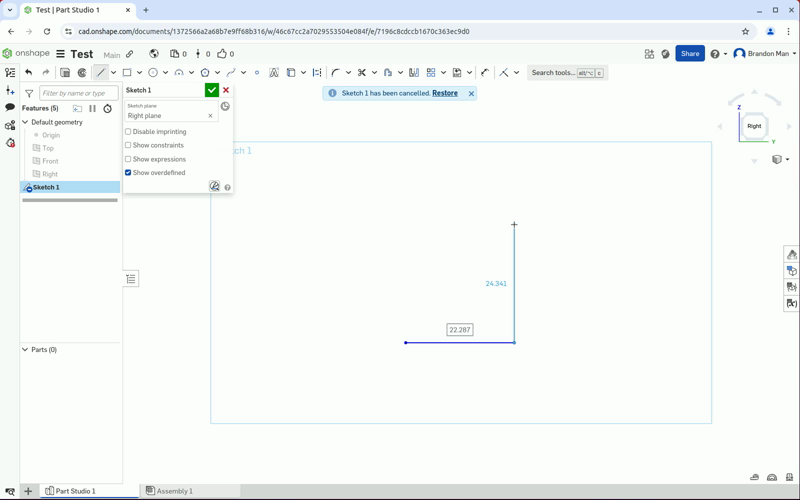
key_up(shift)
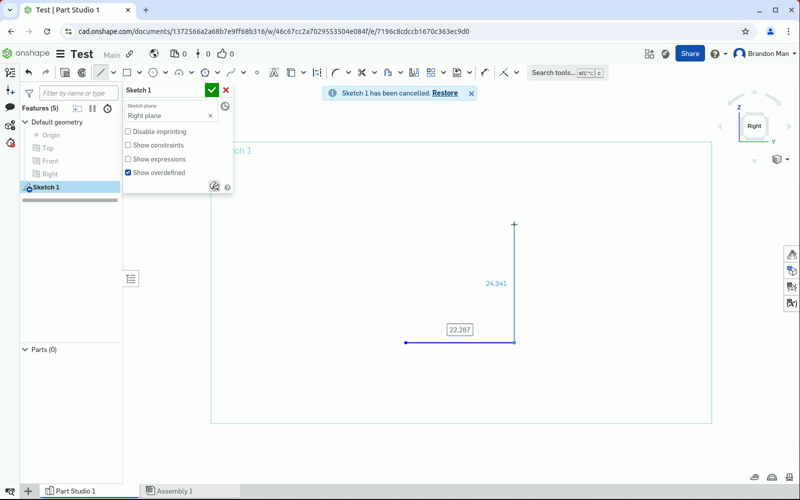
key_down(shift)
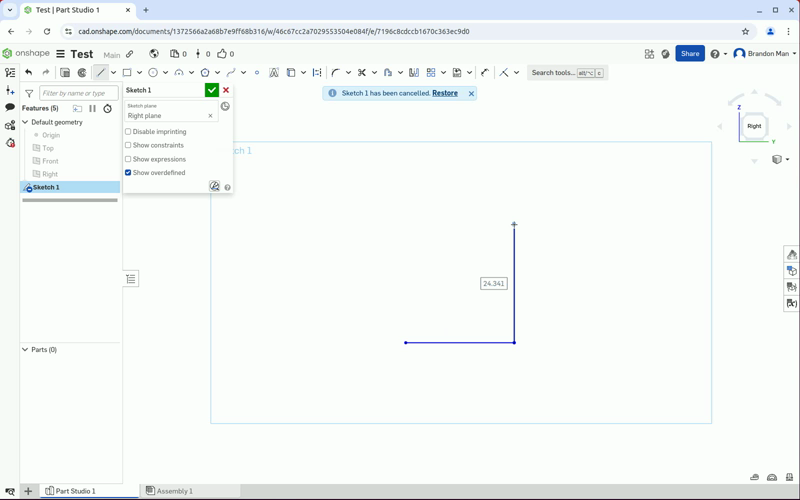
mouse_move(405, 224)
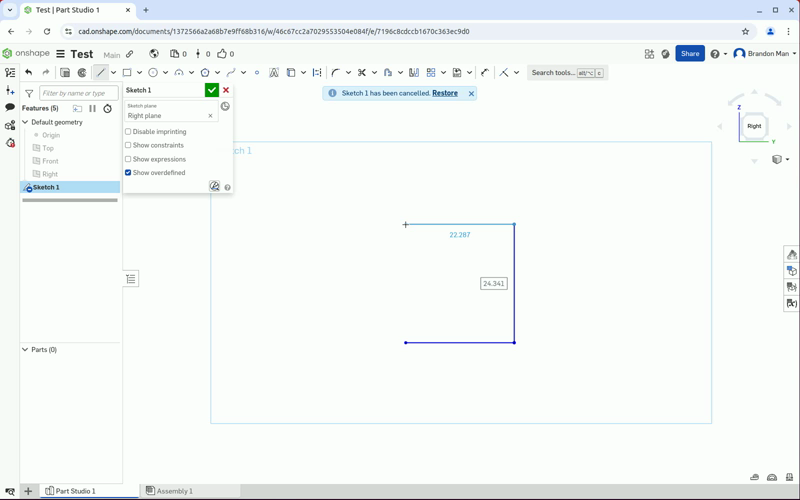
click(405, 224)
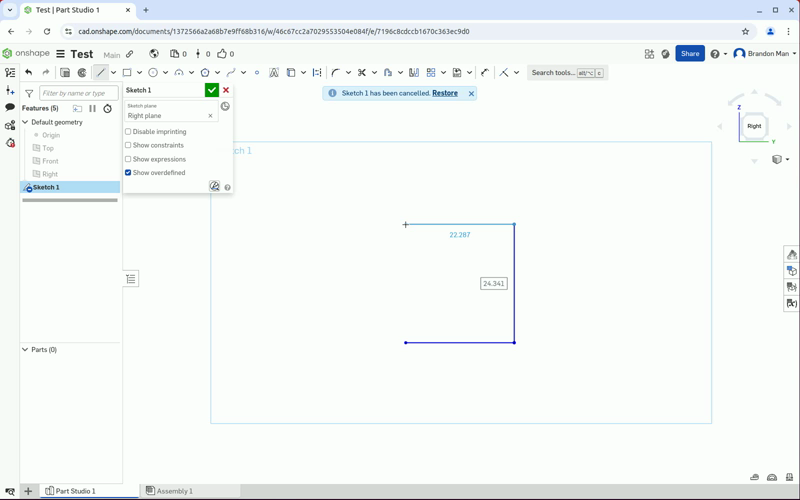
key_up(shift)
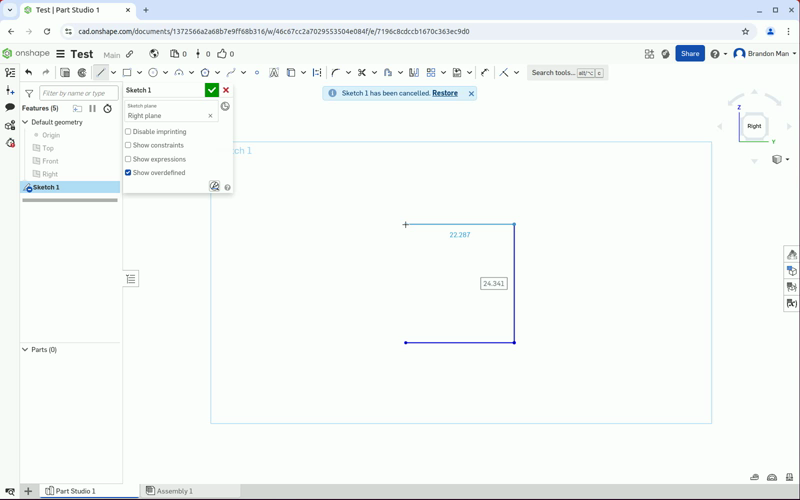
key_down(shift)
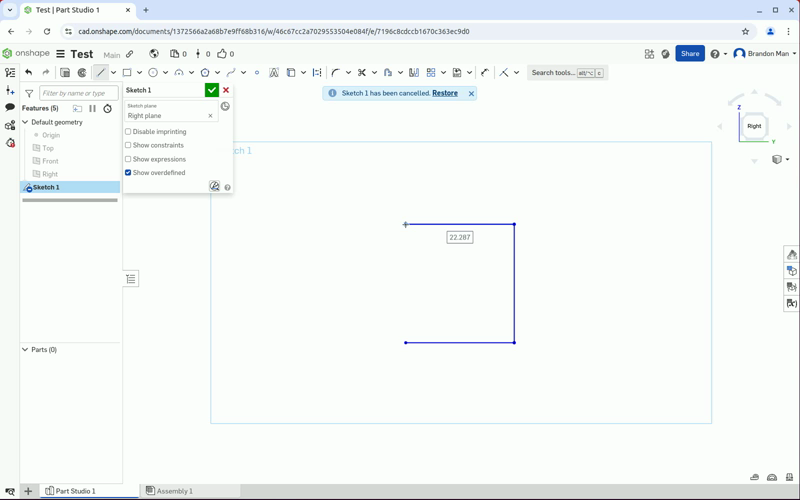
mouse_move(405, 342)
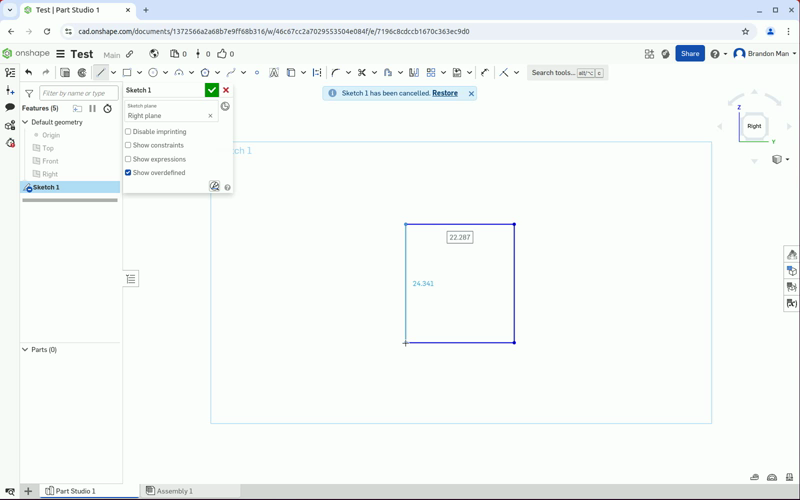
key_up(shift)
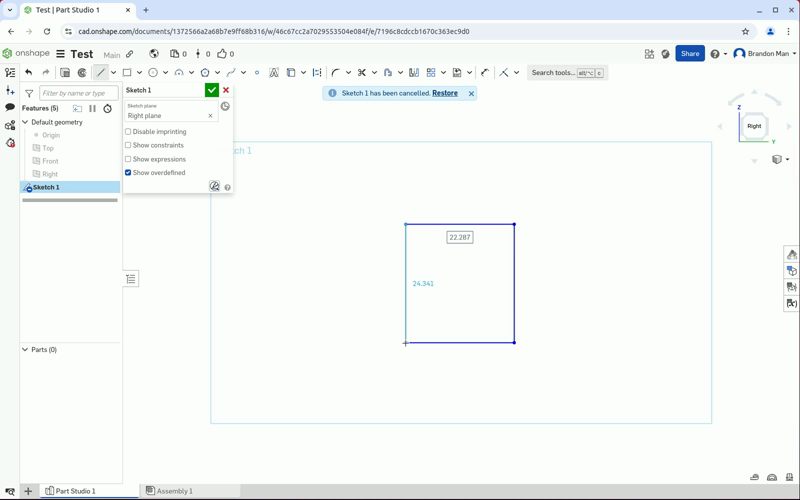
click(405, 342)
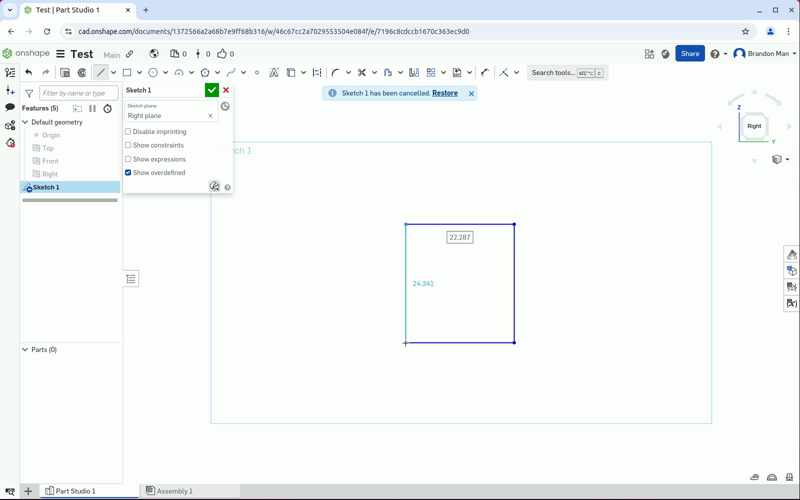
key(esc)
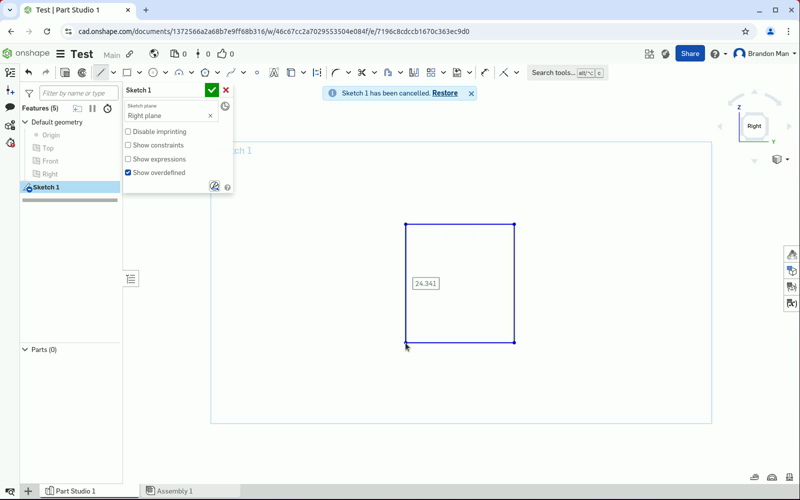
mouse_move(478, 289)
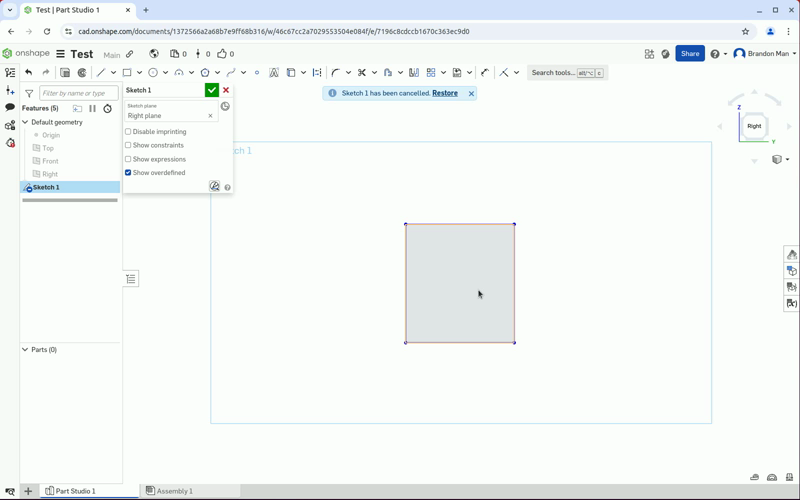
click(478, 289)
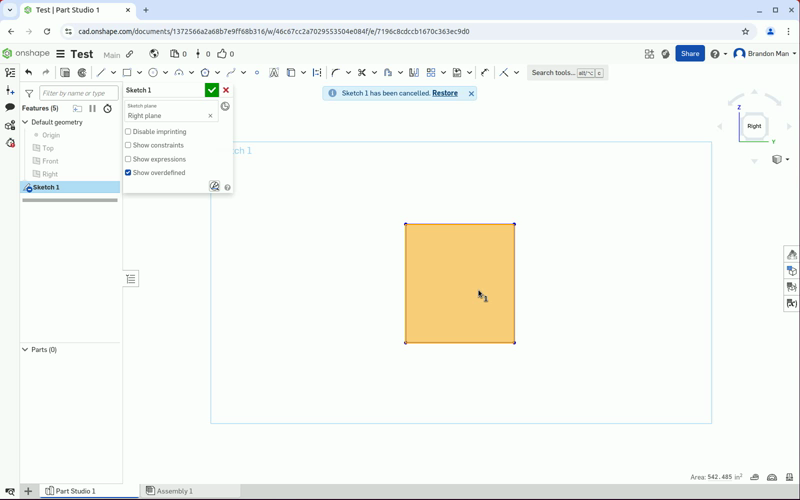
mouse_move(73, 352)
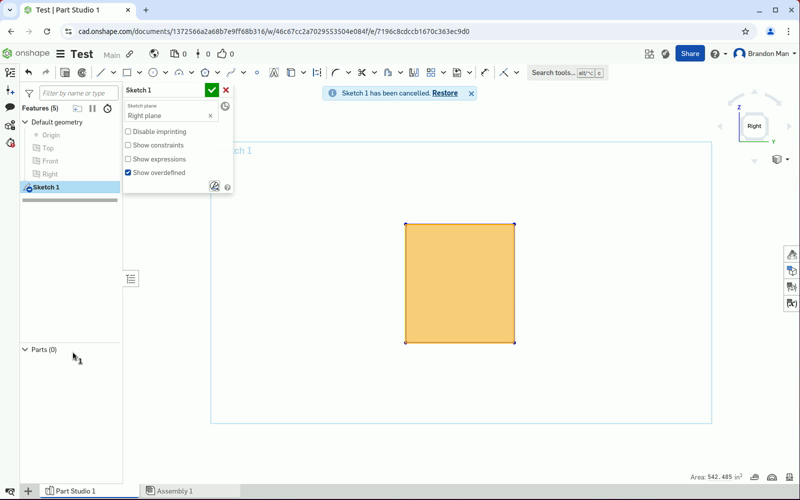
key(shift+y)
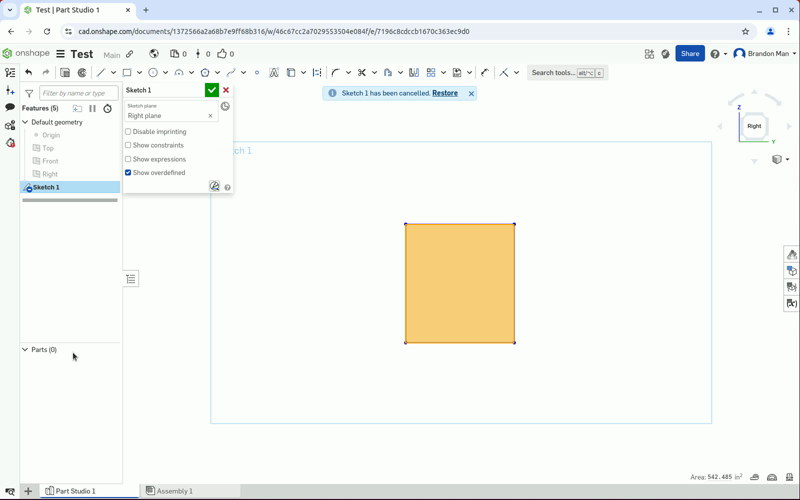
key(shift+e)
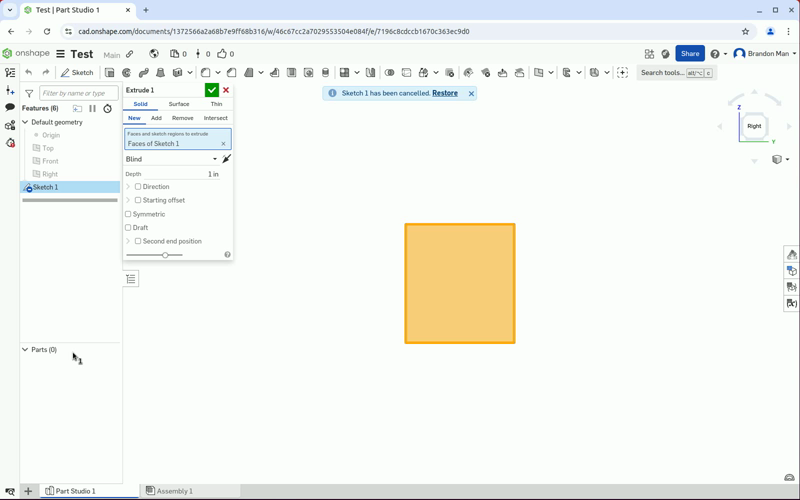
mouse_move(143, 106)
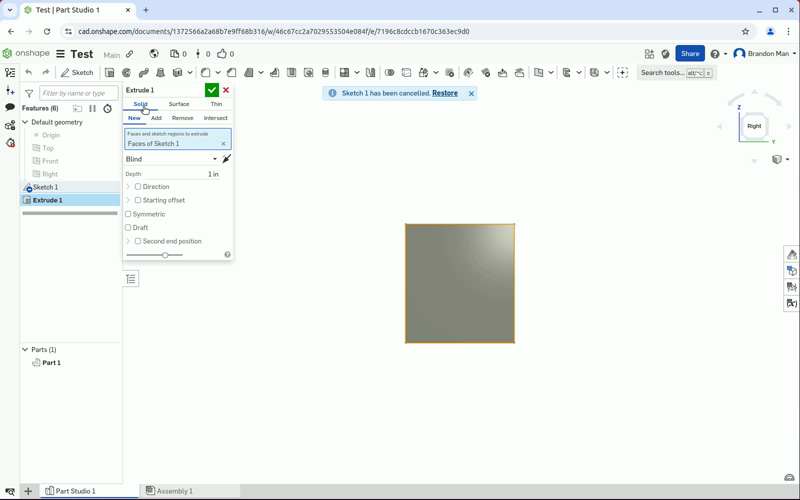
click(143, 106)
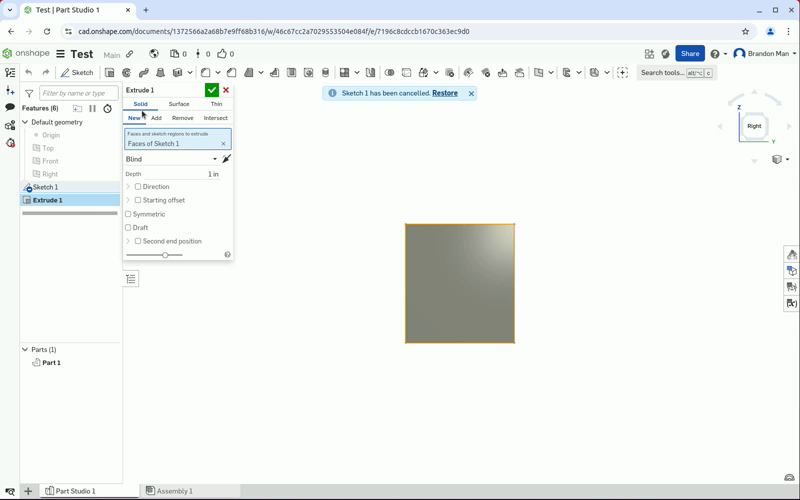
mouse_move(137, 120)
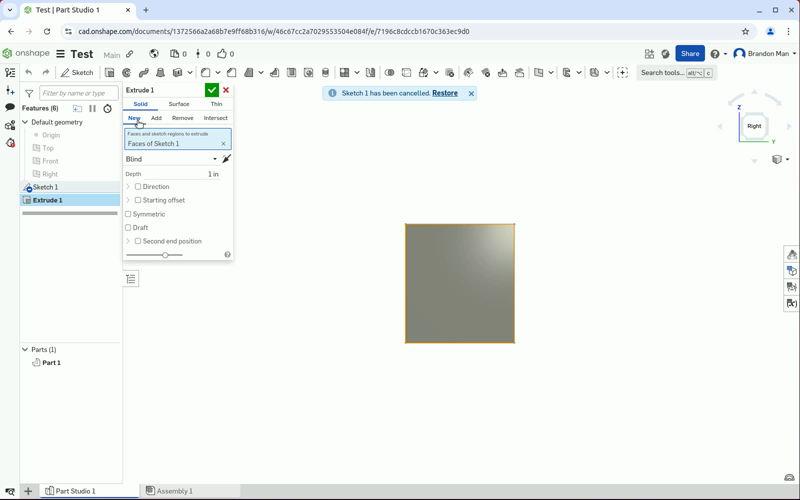
click(137, 120)
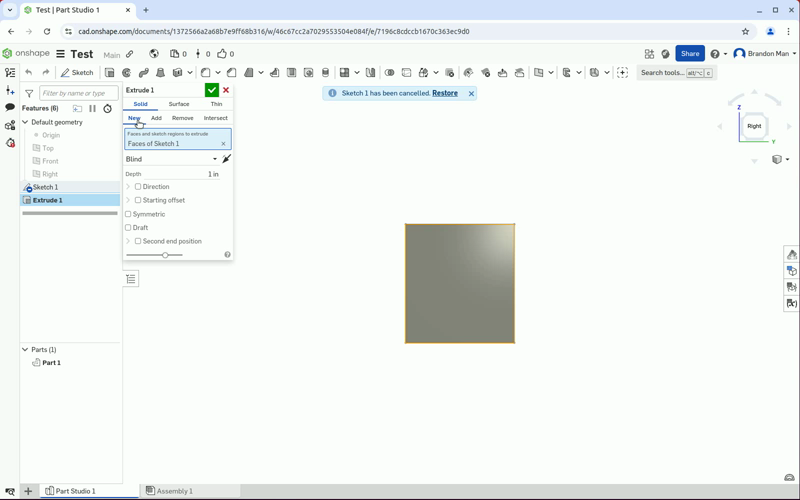
key(tab, 4)
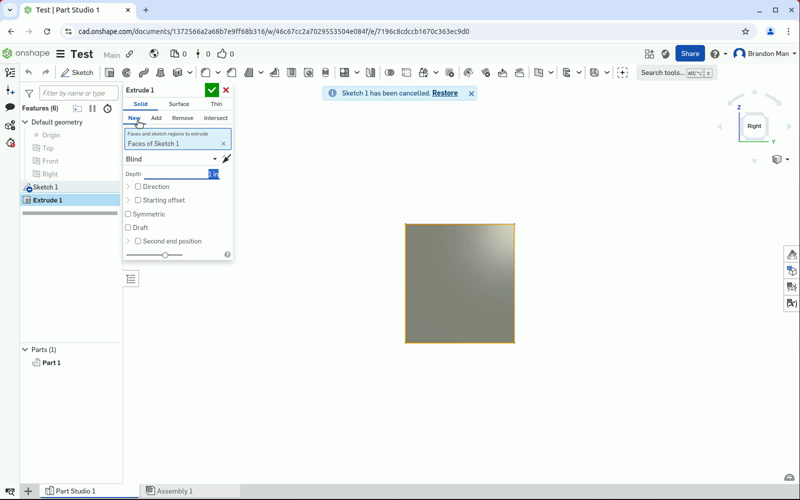
text(-23.108)
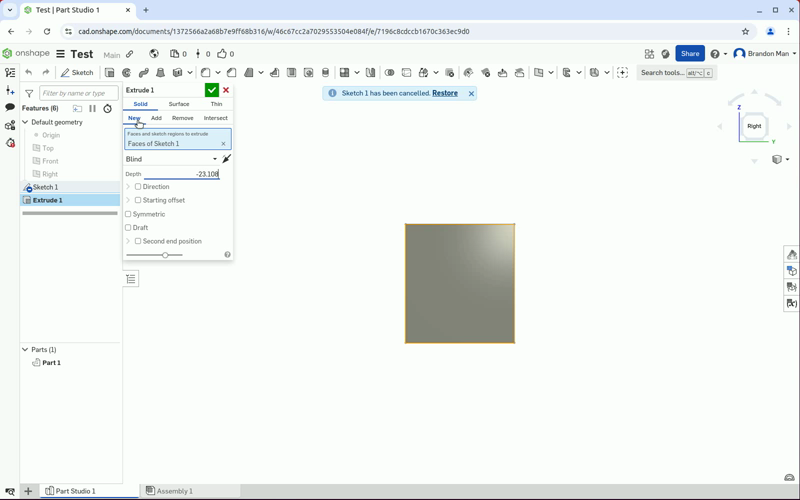
key(enter)
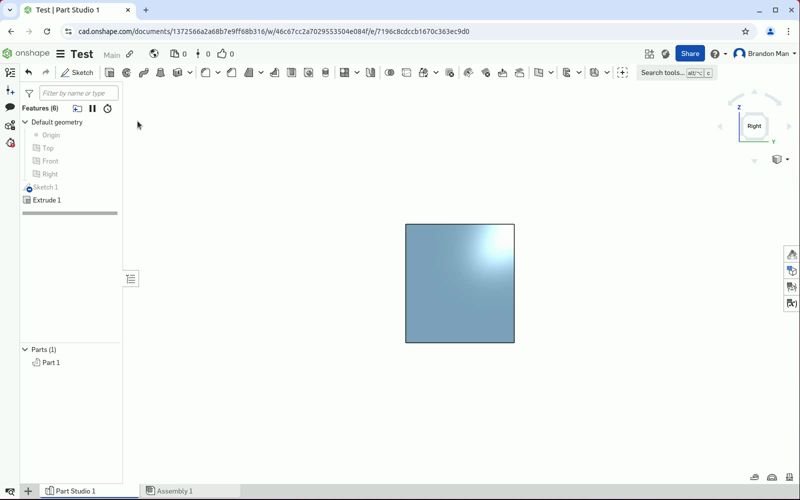
key(shift+h)
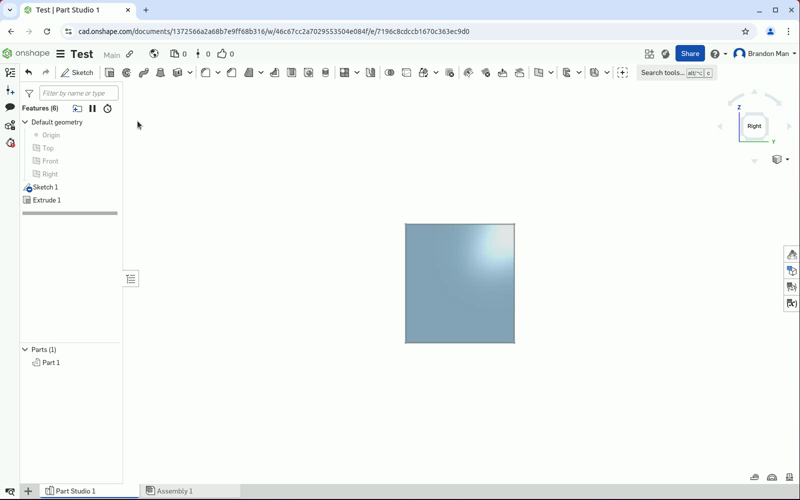
key(shift+h)
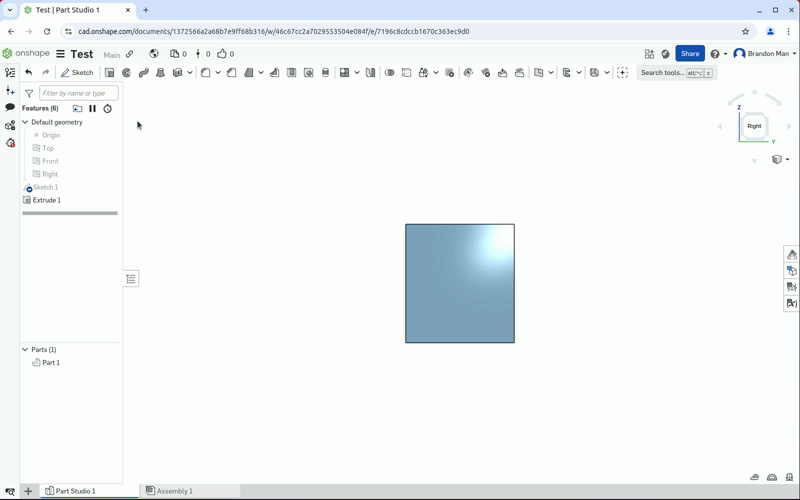
mouse_move(73, 189)
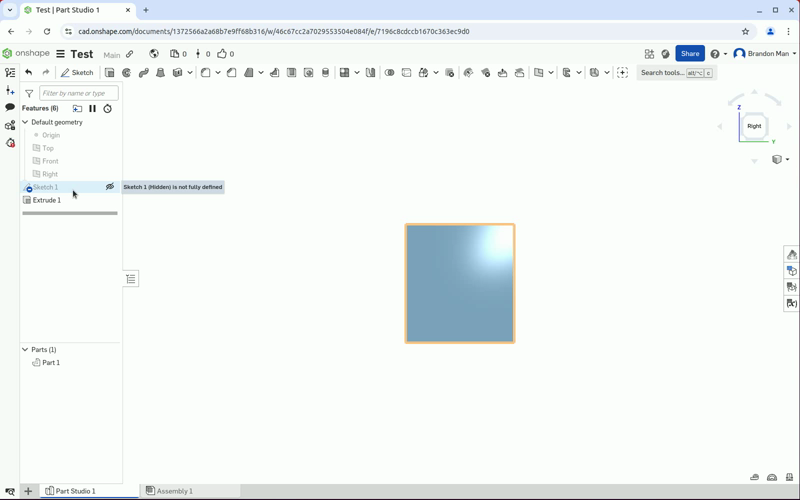
click(73, 189)
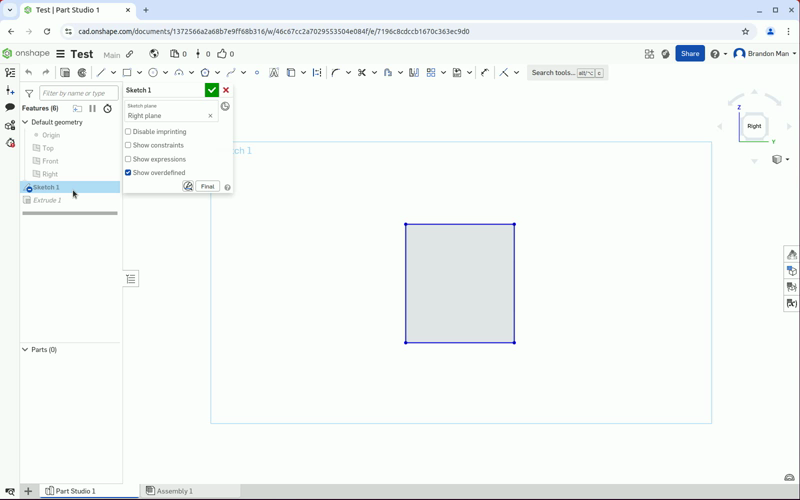
mouse_move(229, 92)
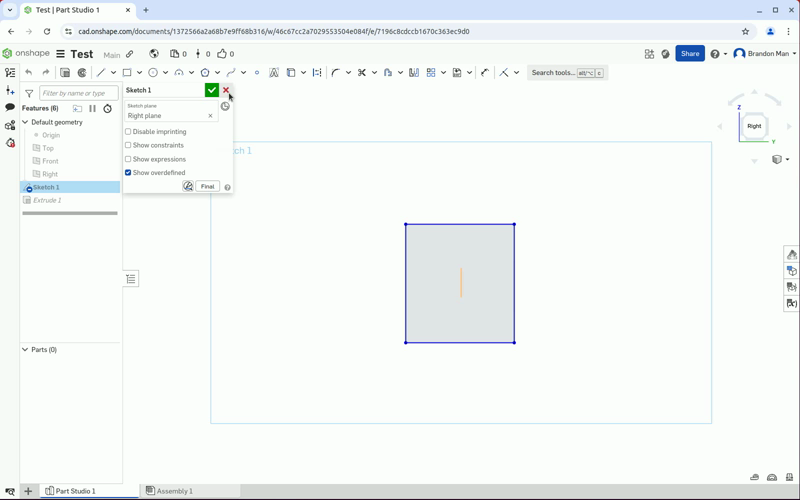
click(229, 92)
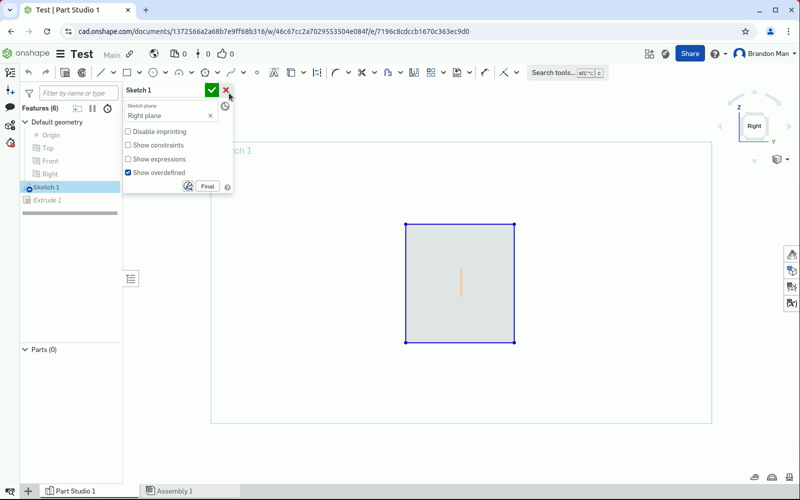
key(shift+s)
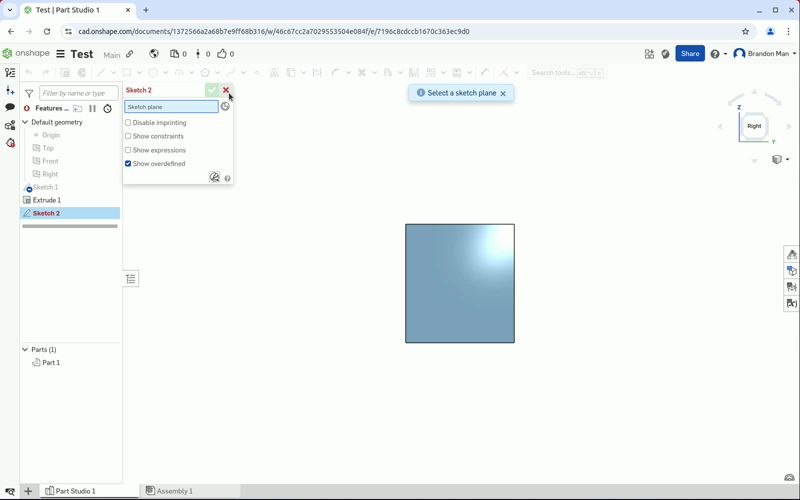
mouse_move(73, 176)
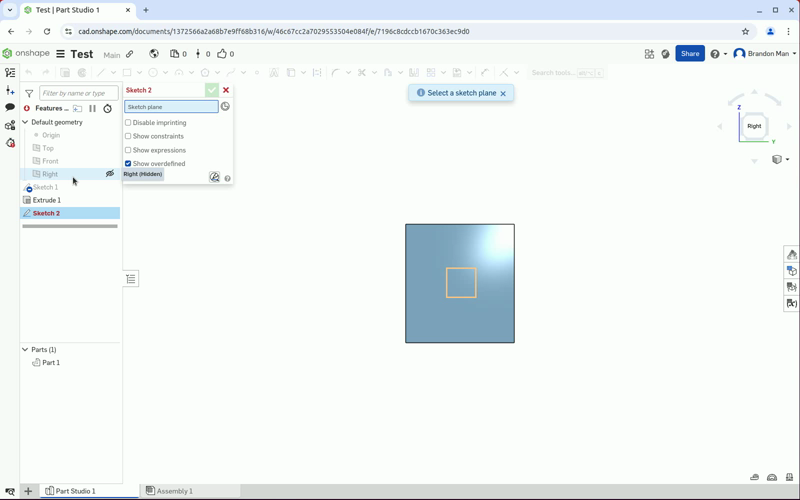
click(73, 176)
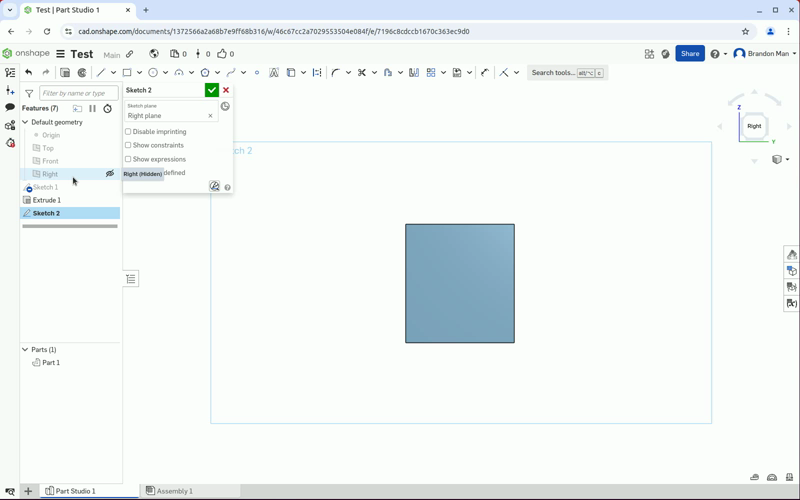
mouse_move(73, 352)
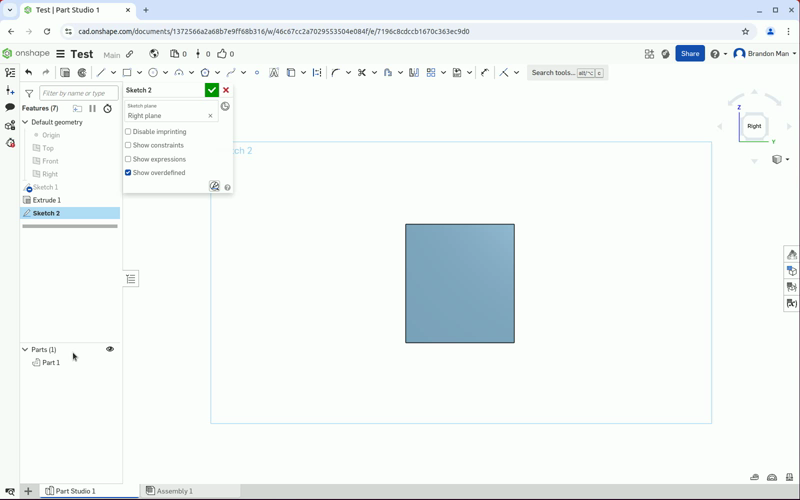
key(y)
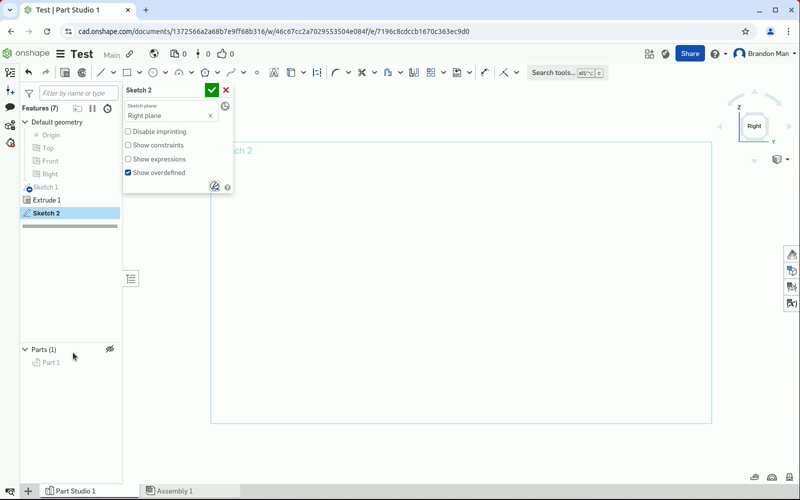
key(l)
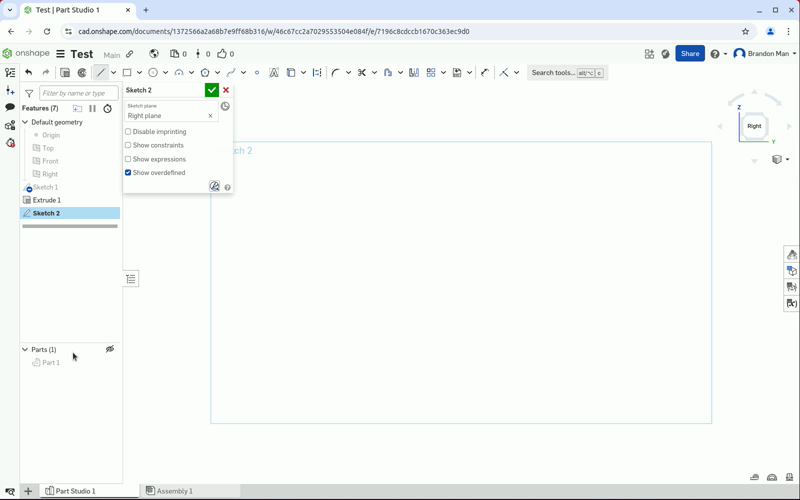
key_down(shift)
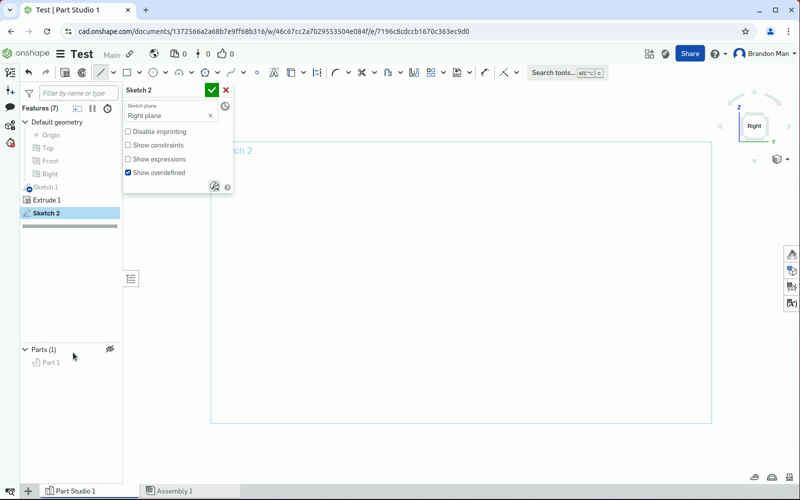
mouse_move(444, 293)
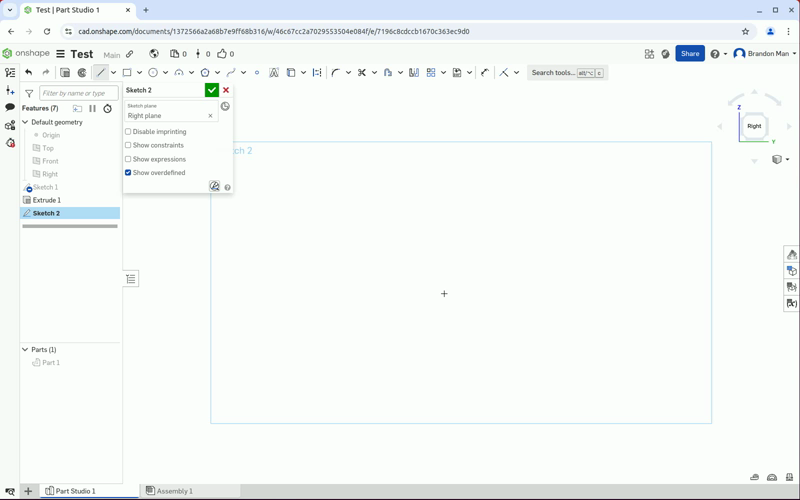
click(444, 293)
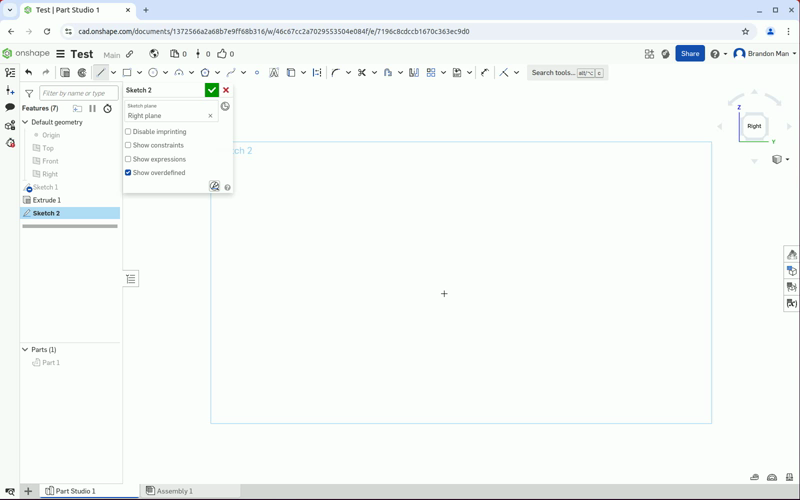
key_up(shift)
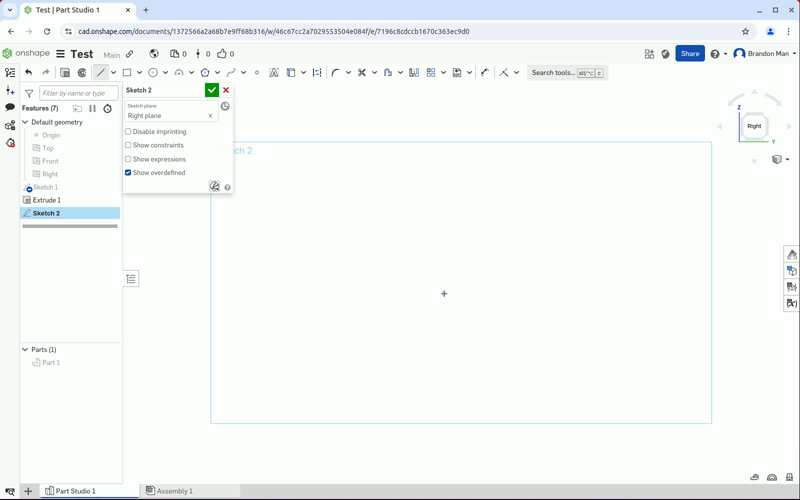
key_down(shift)
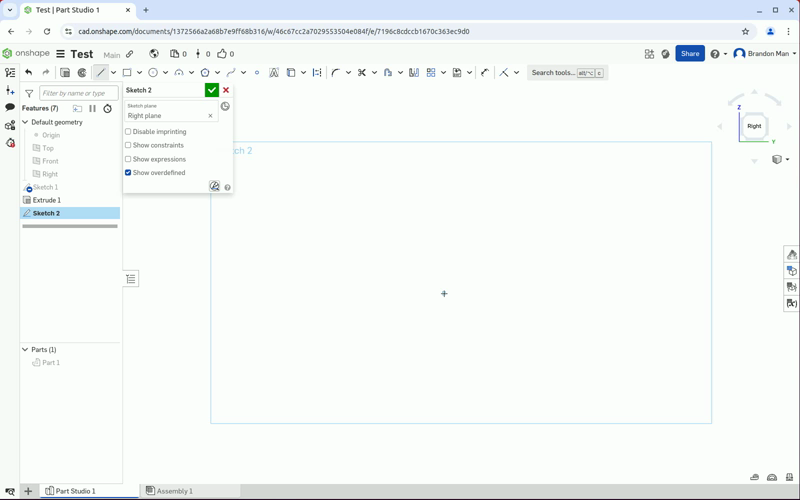
mouse_move(474, 293)
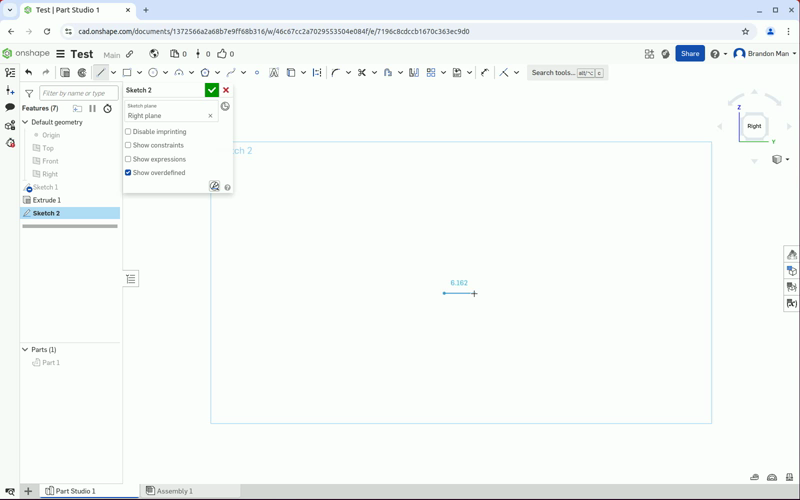
mouse_move(479, 293)
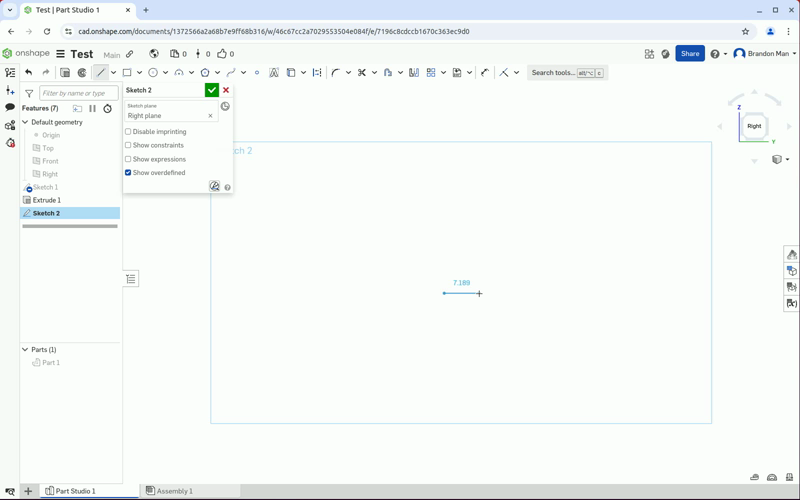
click(479, 293)
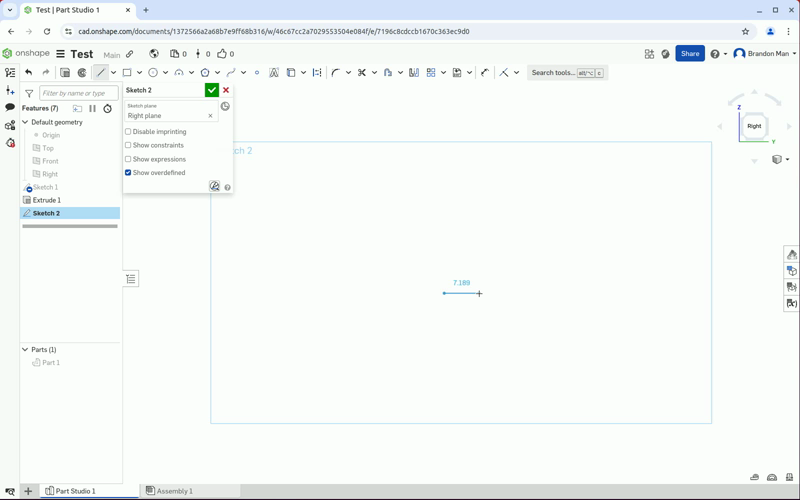
key_up(shift)
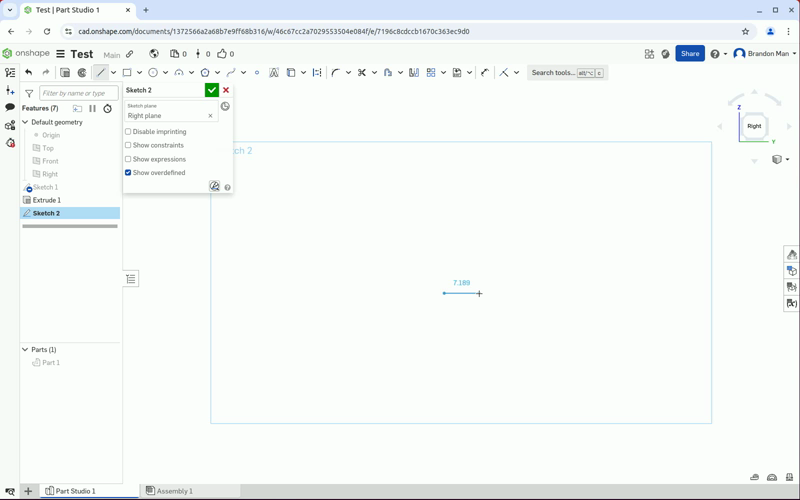
key_down(shift)
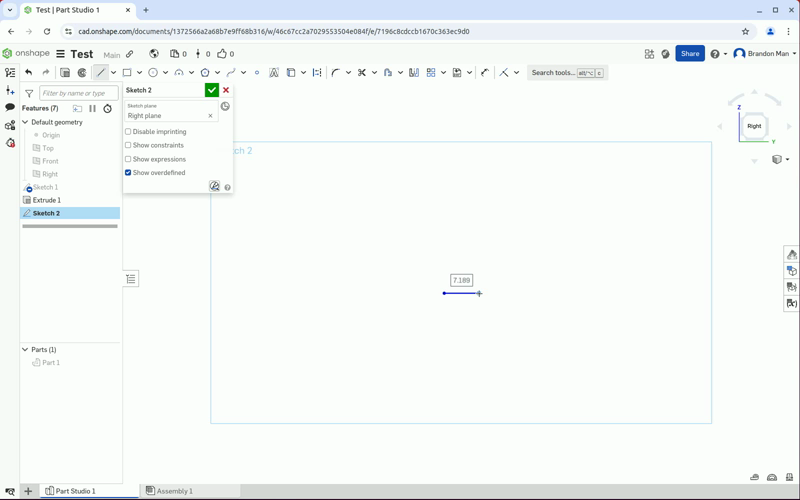
mouse_move(509, 293)
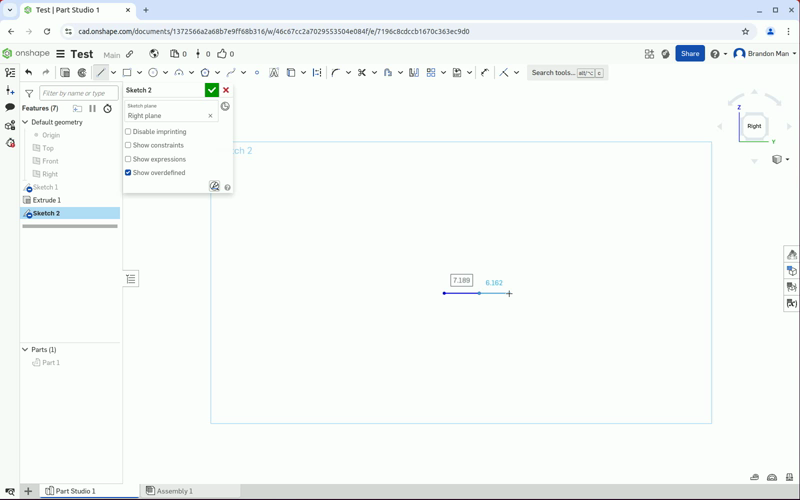
mouse_move(479, 272)
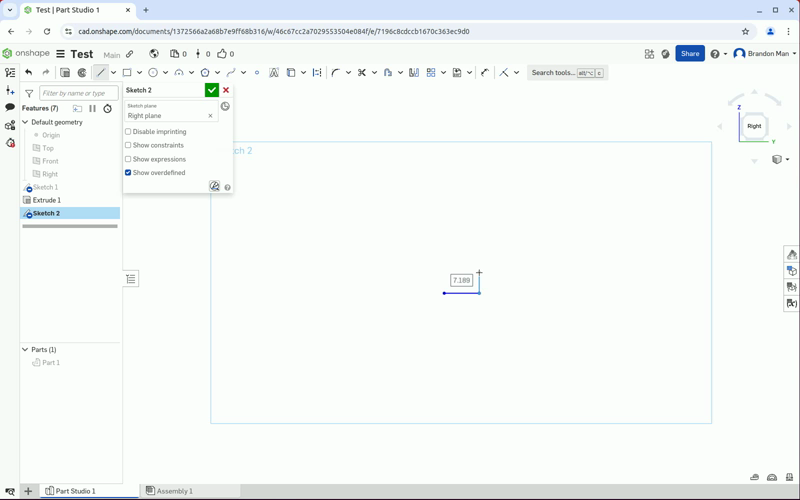
click(479, 272)
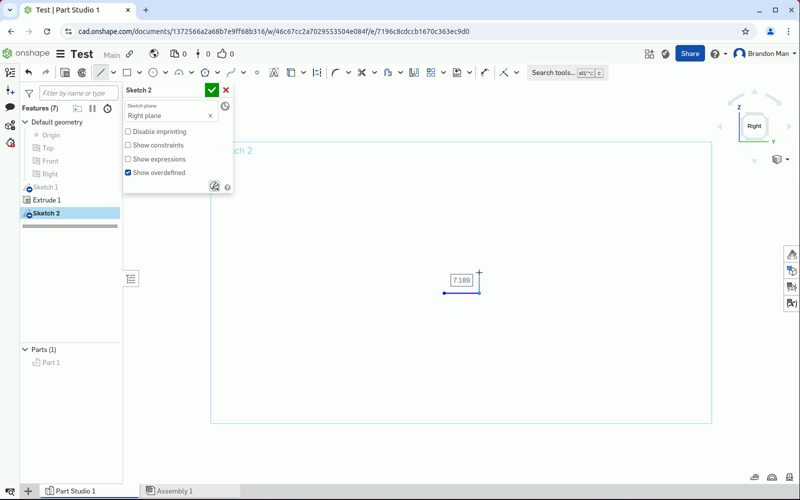
key_up(shift)
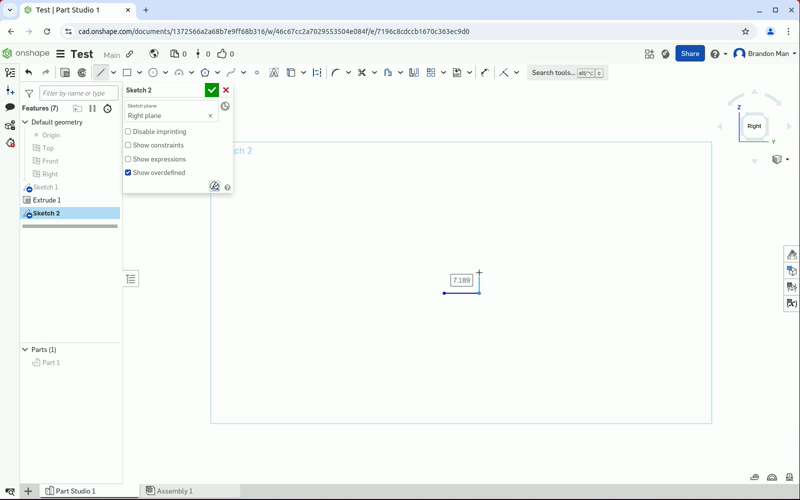
key_down(shift)
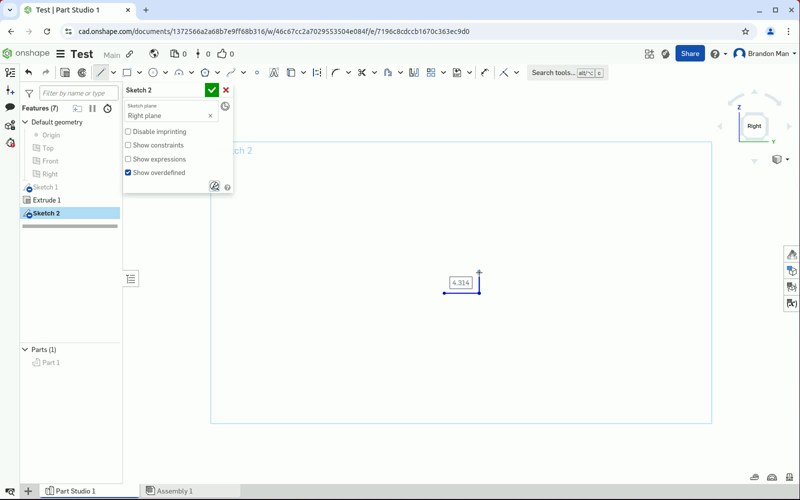
mouse_move(509, 272)
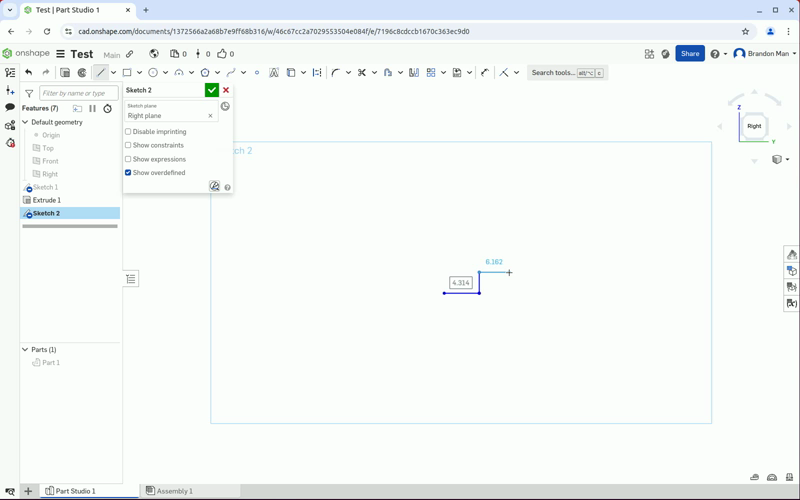
mouse_move(444, 272)
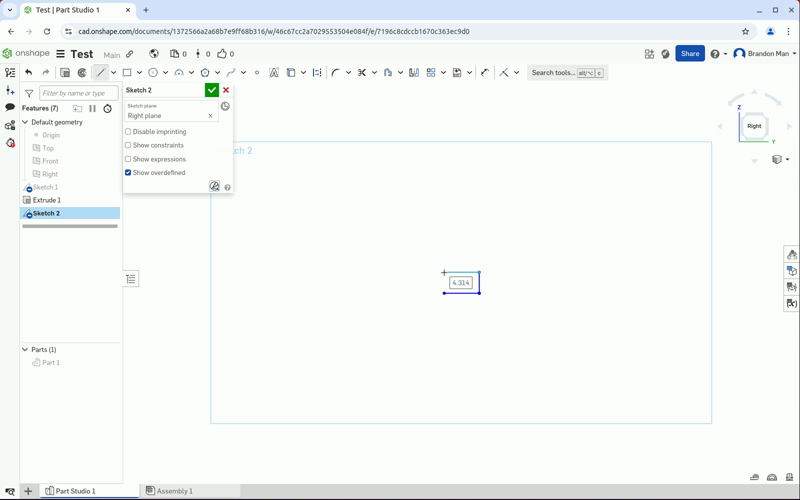
click(444, 272)
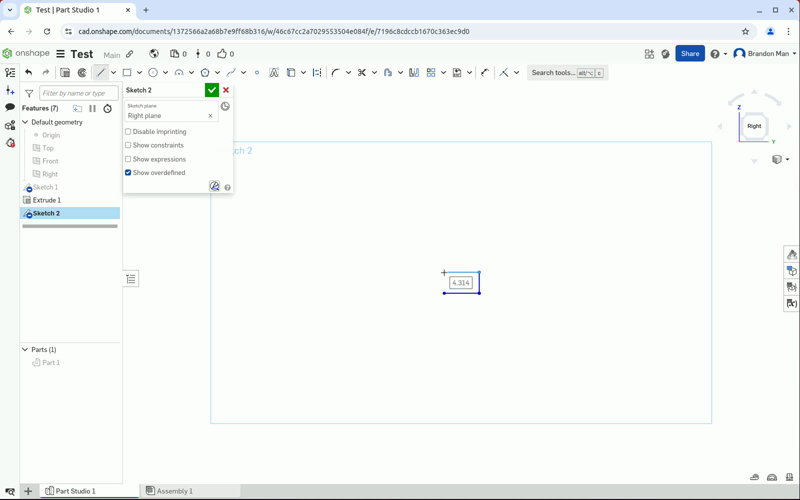
key_up(shift)
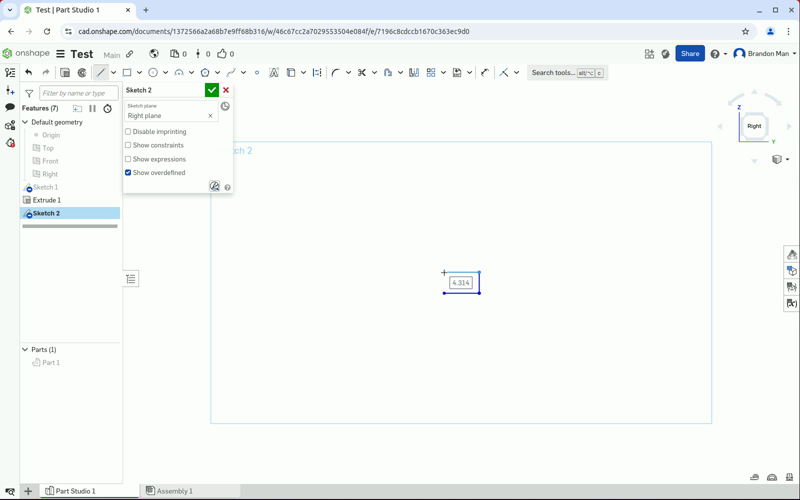
mouse_move(474, 272)
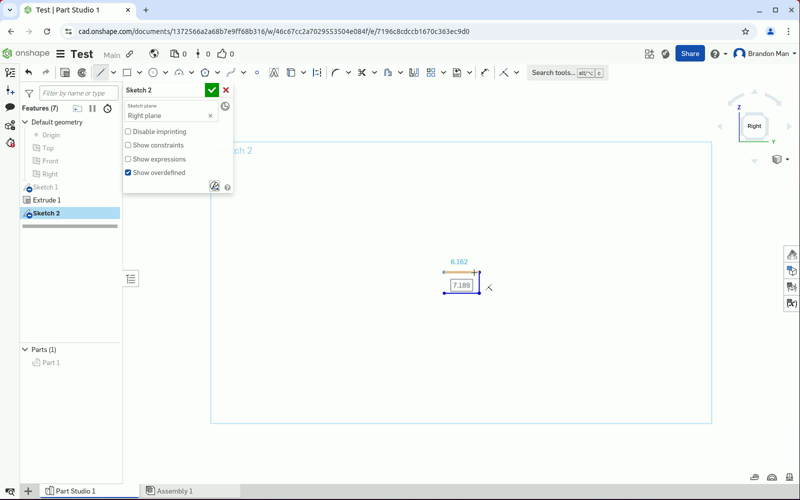
key_down(shift)
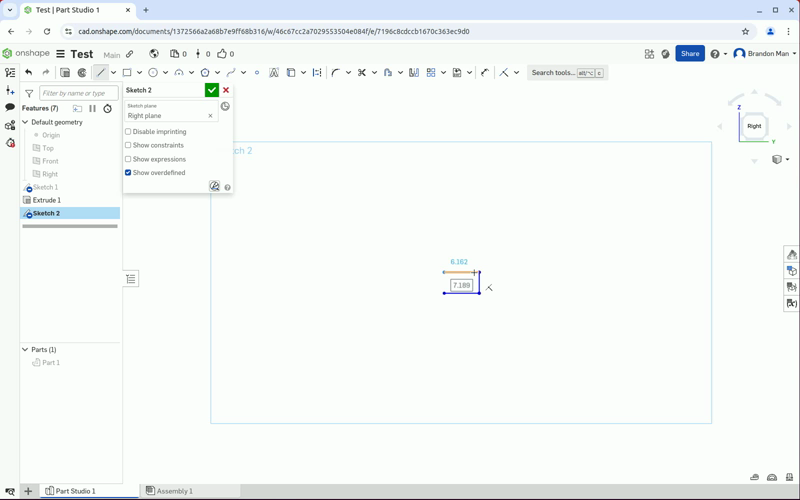
mouse_move(444, 293)
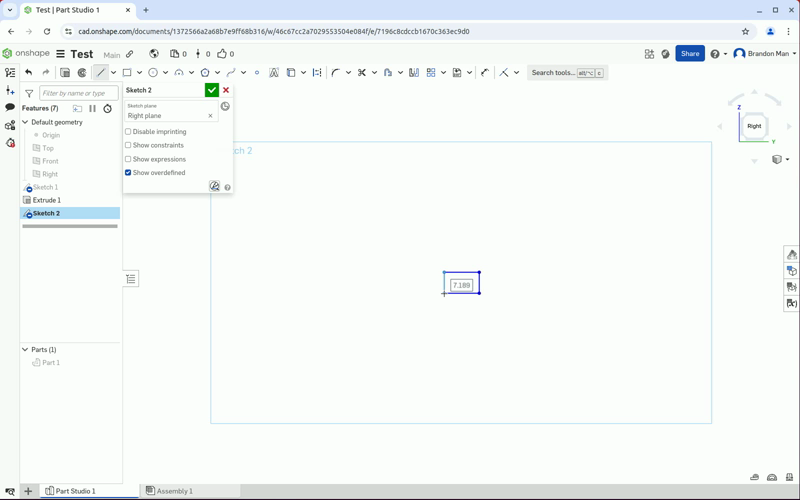
key_up(shift)
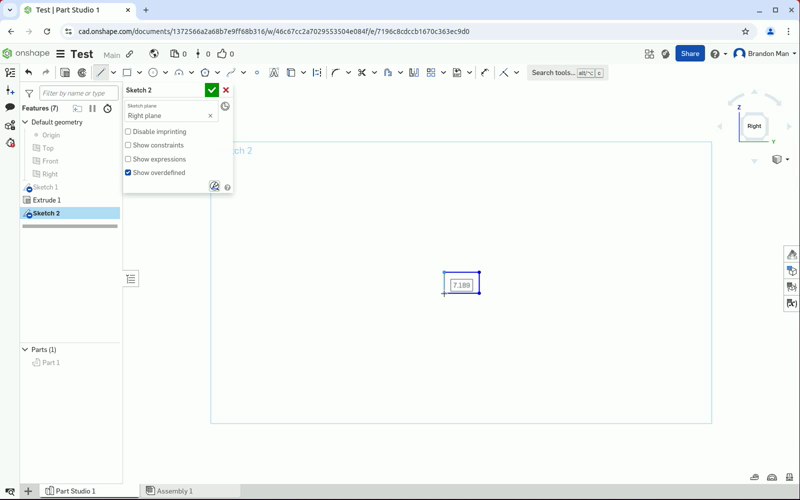
click(444, 293)
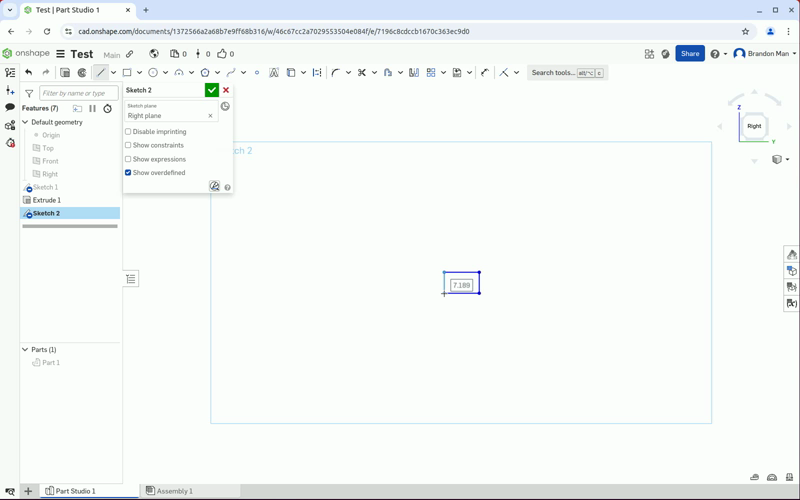
key(esc)
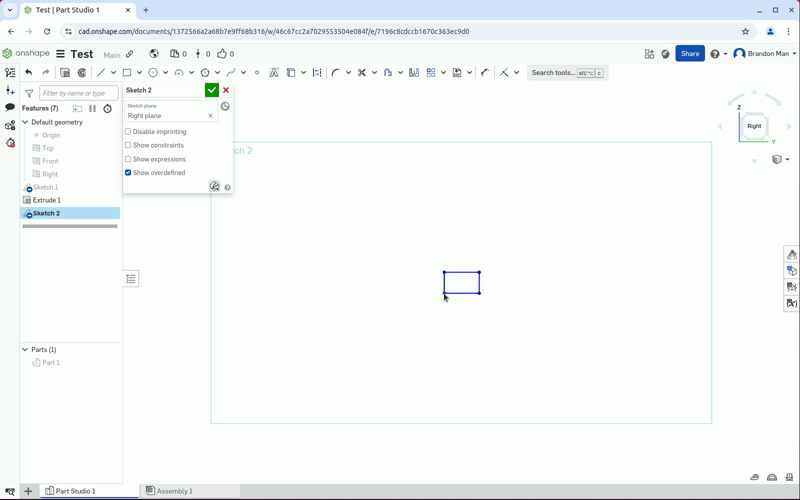
mouse_move(465, 279)
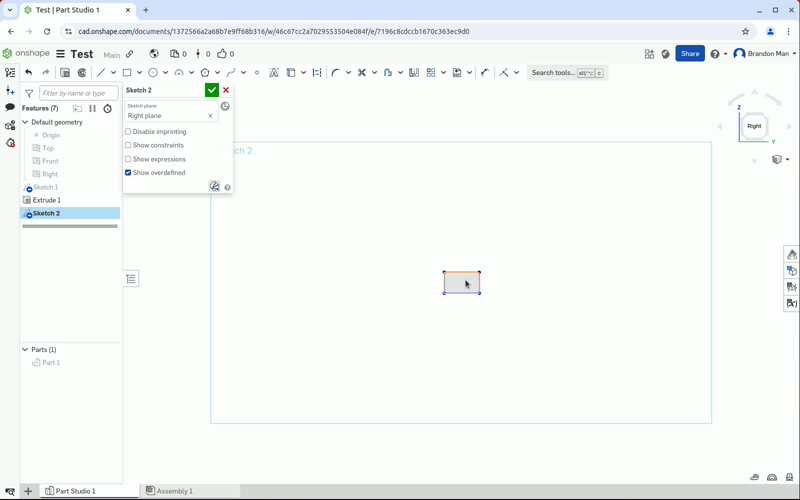
scroll(6)
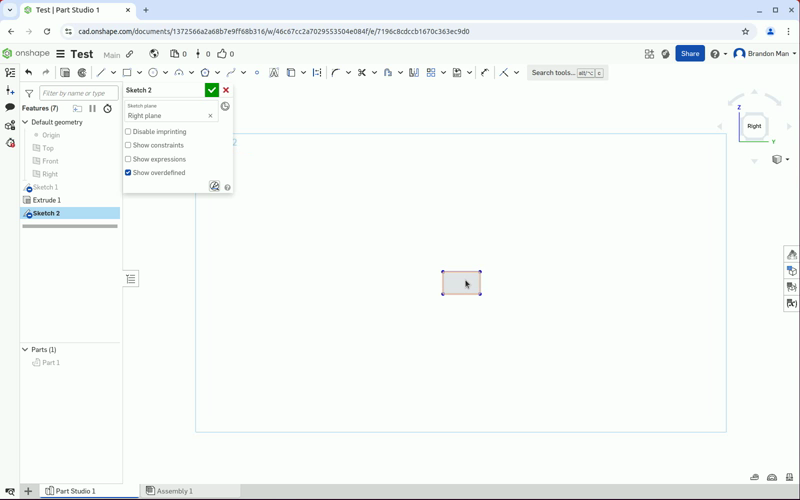
scroll(6)
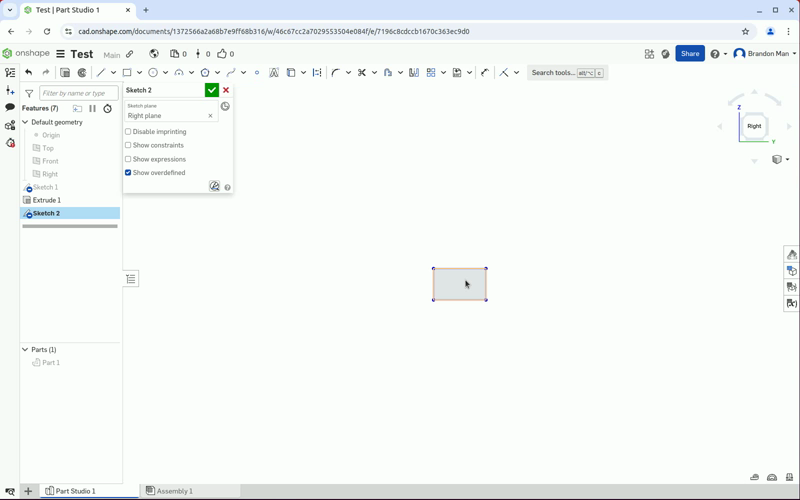
scroll(6)
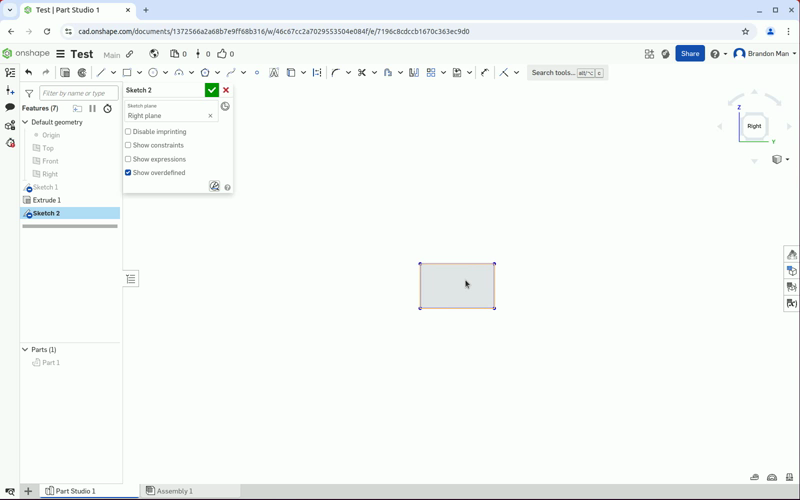
scroll(6)
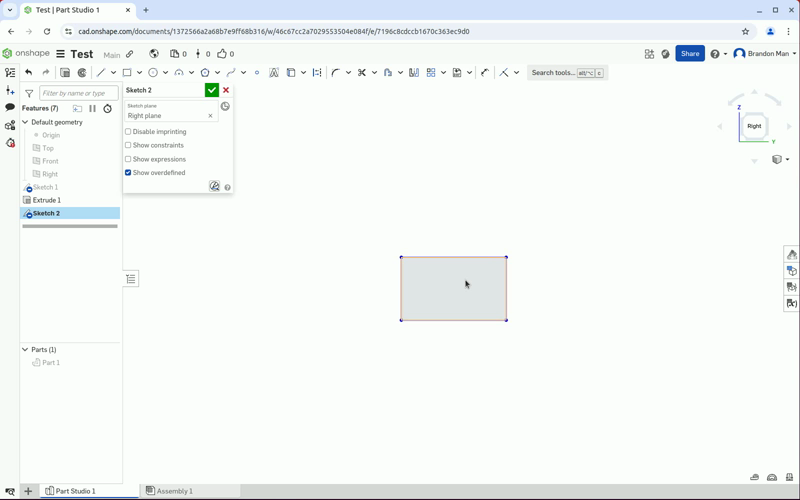
scroll(6)
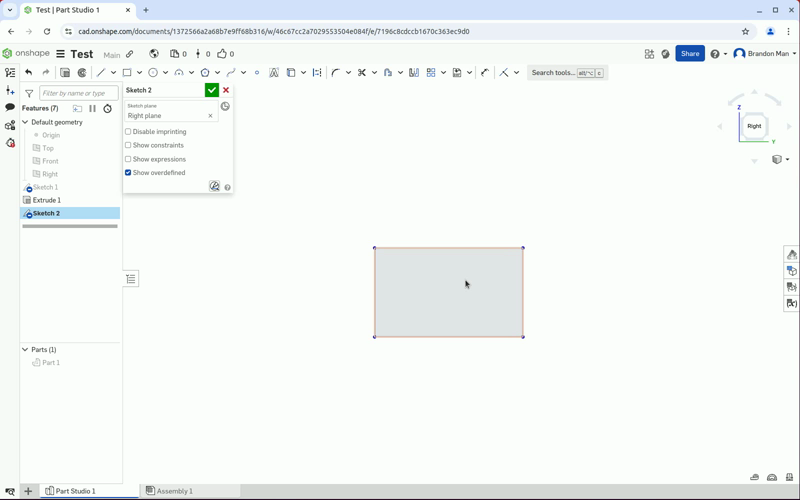
scroll(6)
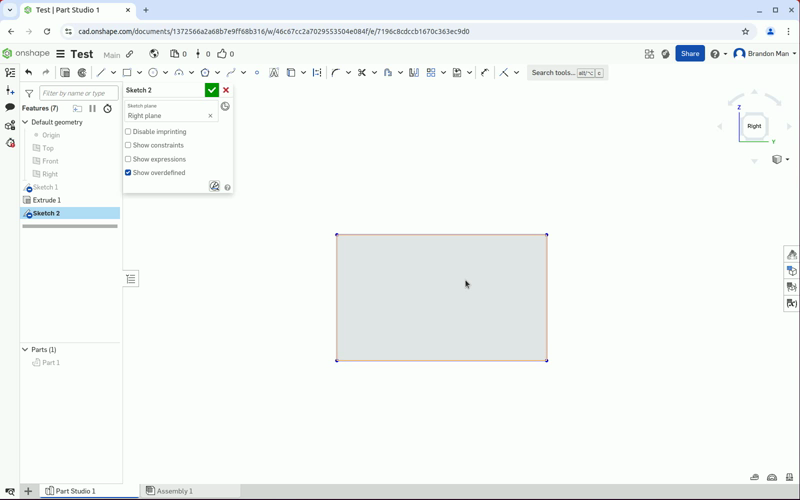
scroll(6)
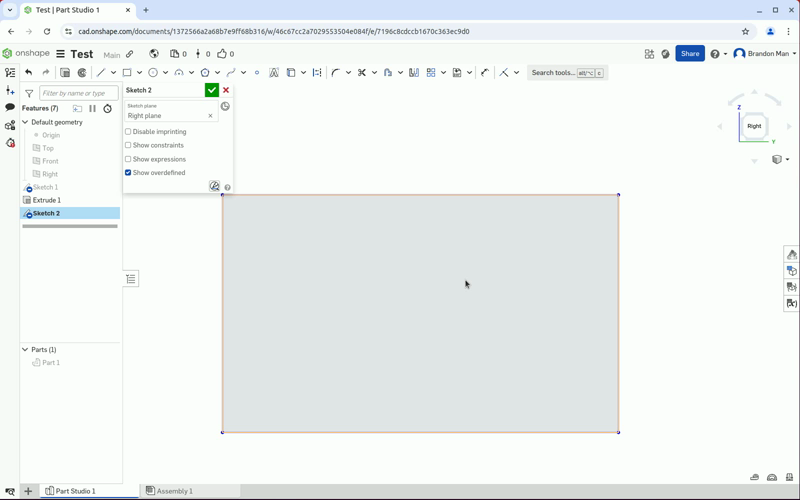
click(465, 279)
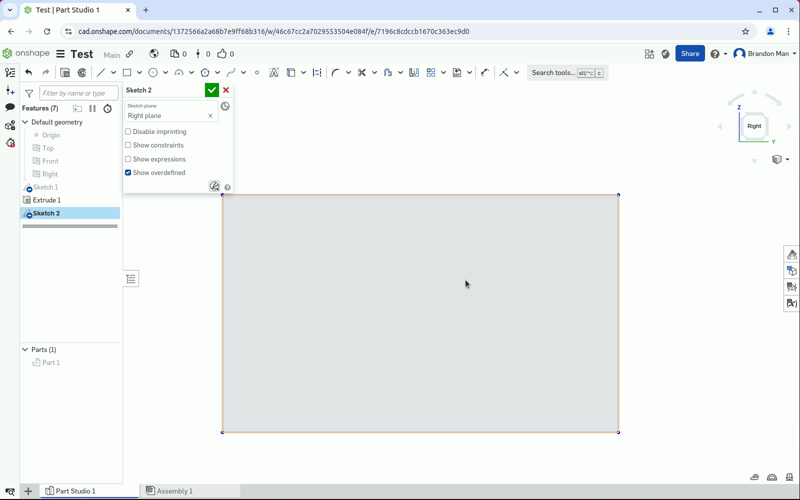
scroll(-6)
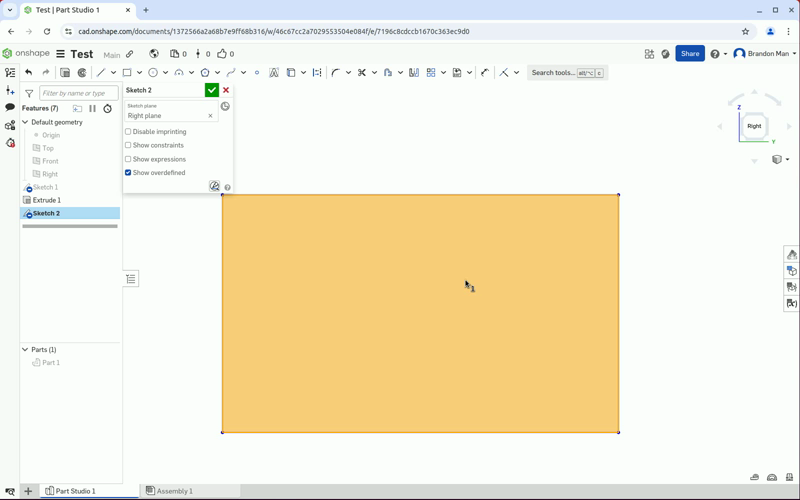
scroll(-6)
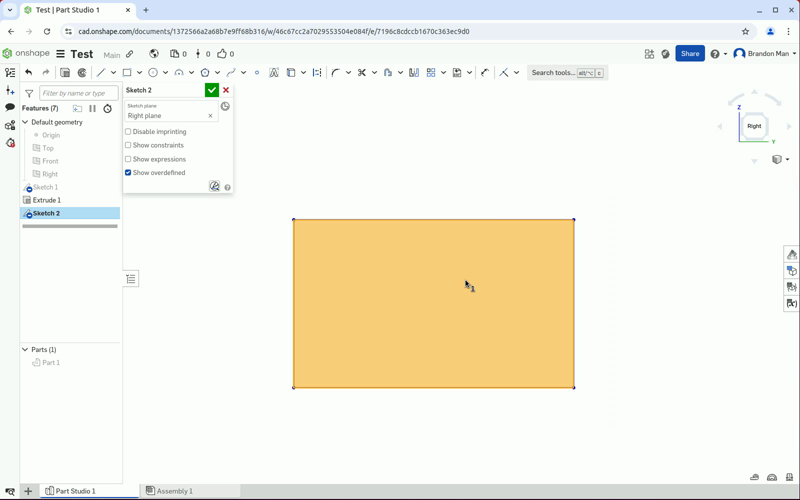
scroll(-6)
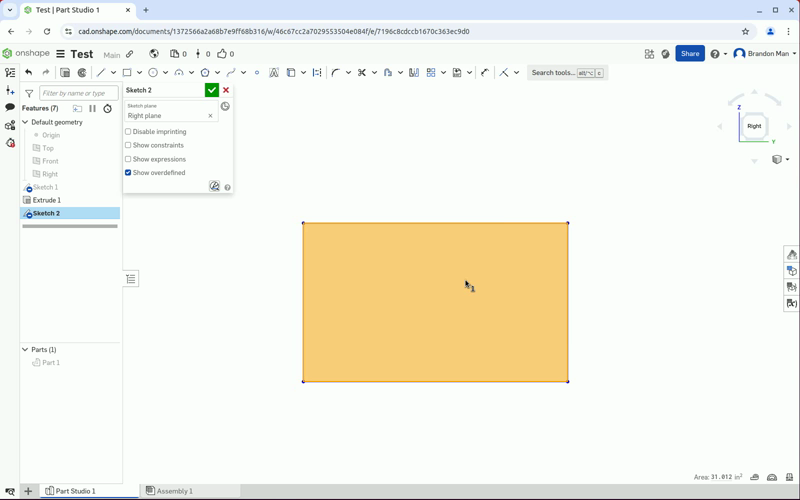
scroll(-6)
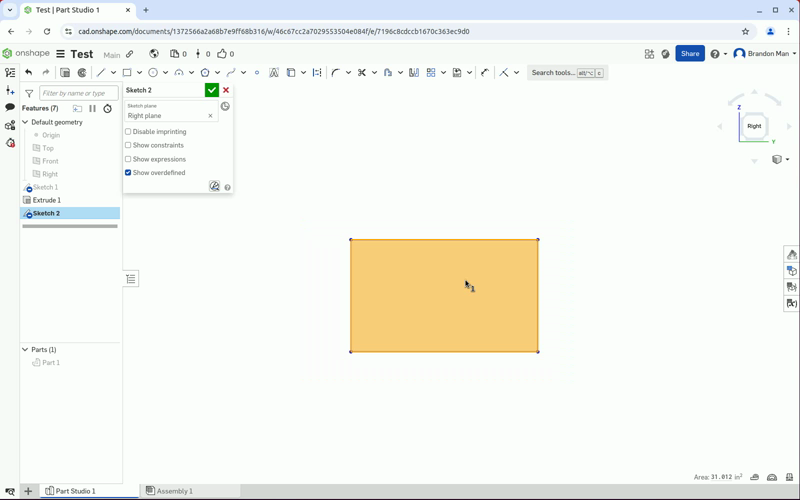
scroll(-6)
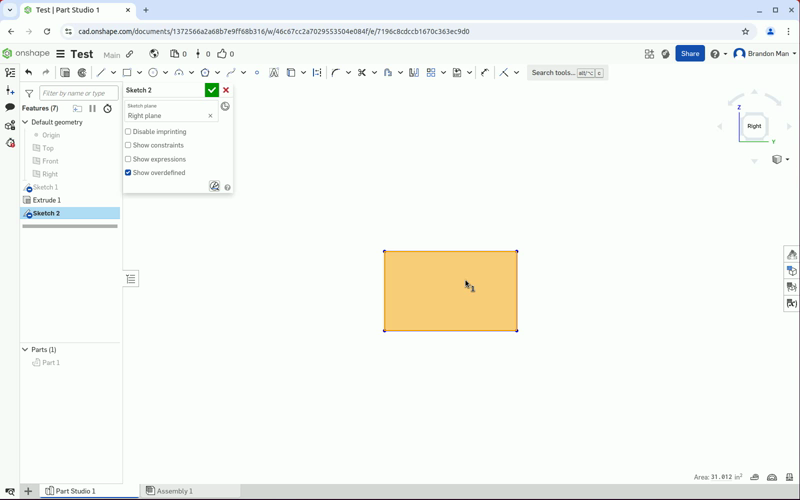
scroll(-6)
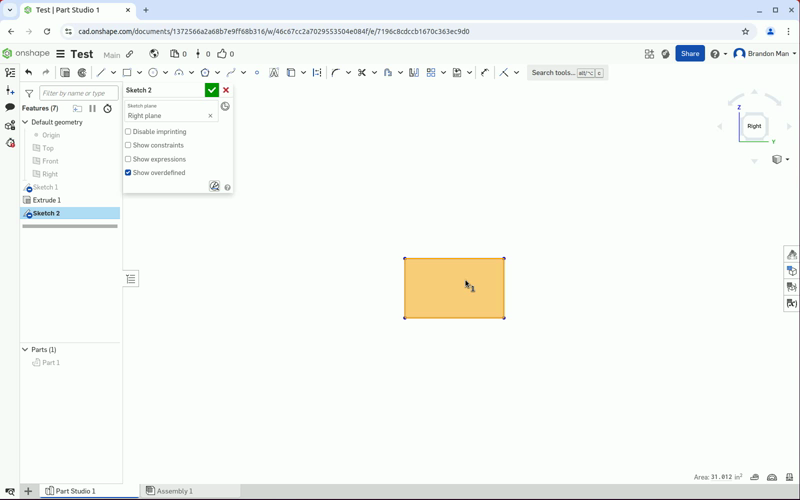
scroll(-6)
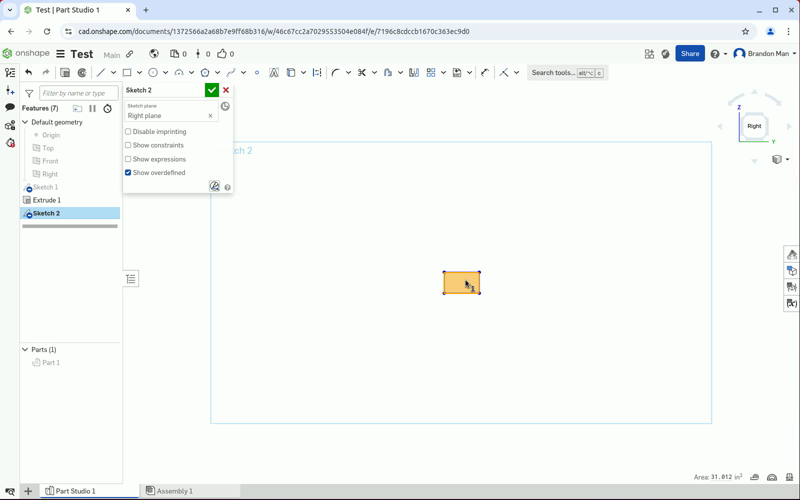
mouse_move(73, 352)
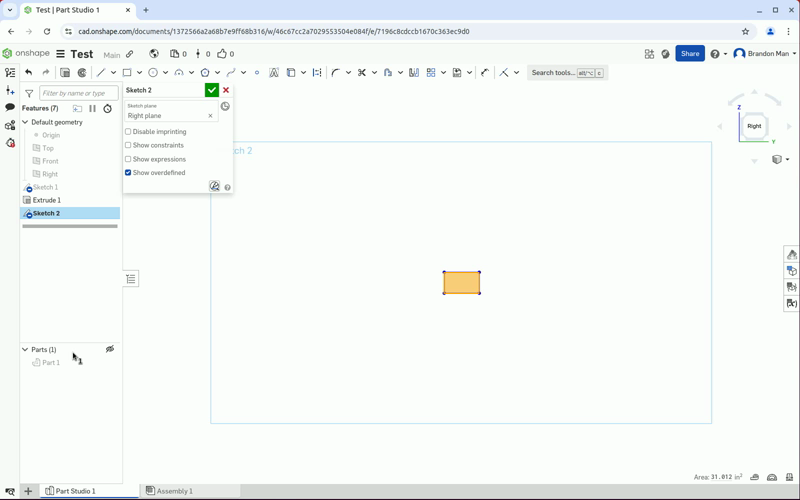
key(shift+y)
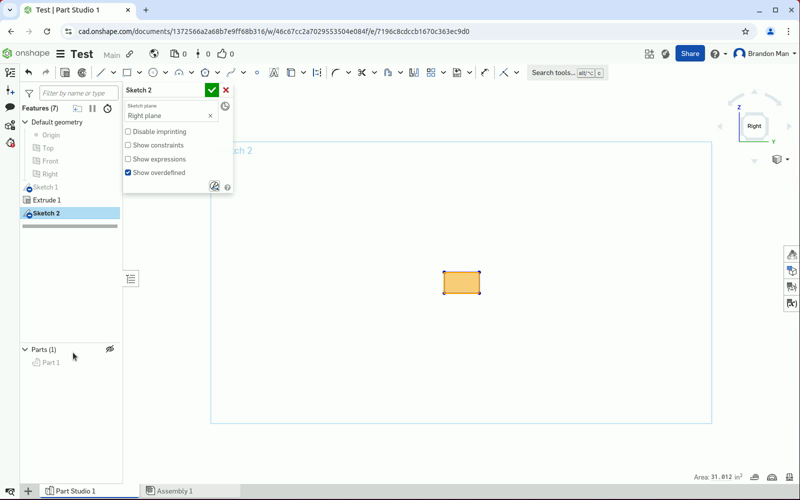
key(shift+e)
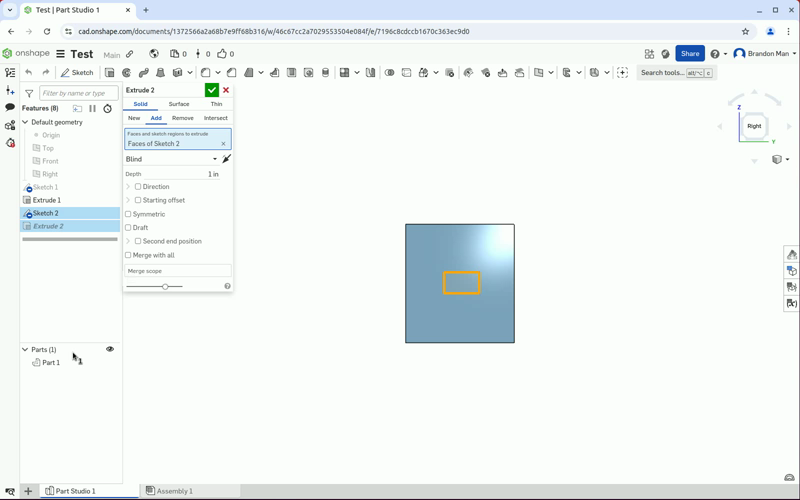
mouse_move(143, 106)
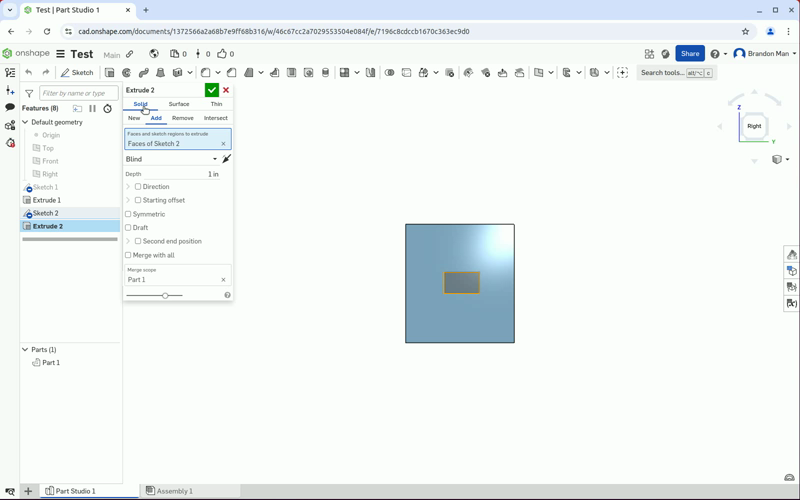
click(143, 106)
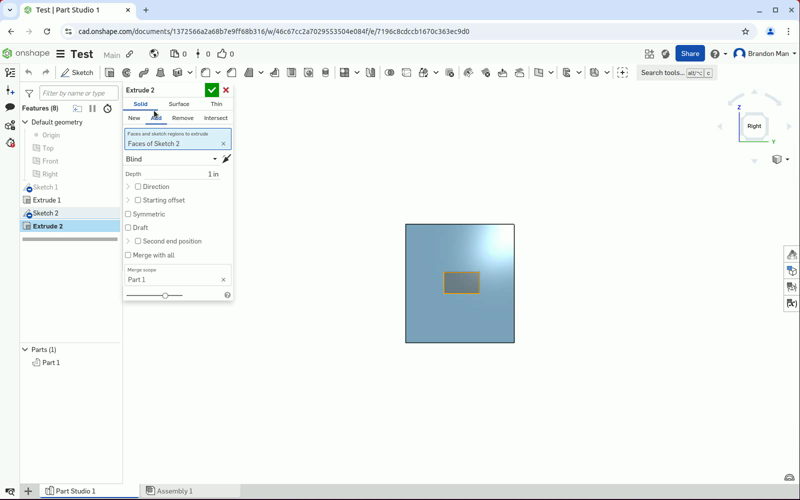
mouse_move(186, 120)
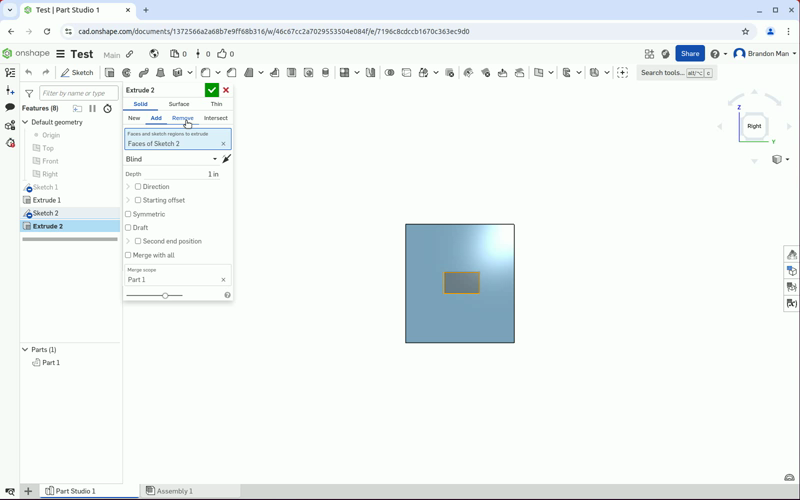
click(186, 120)
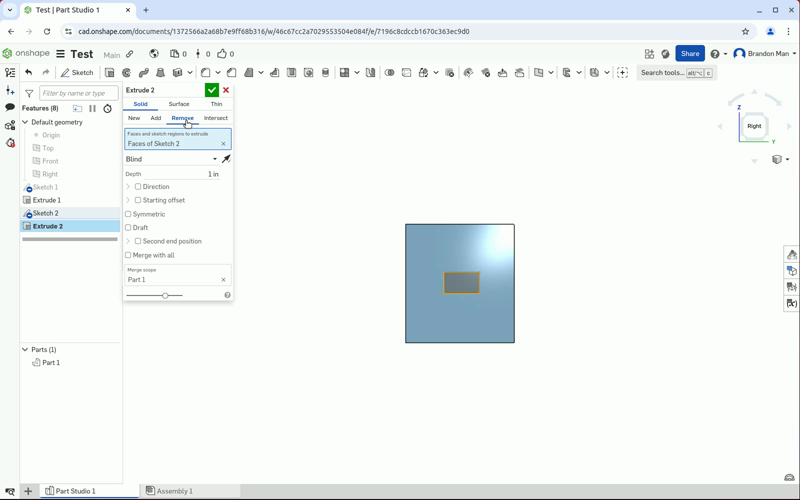
key(tab, 4)
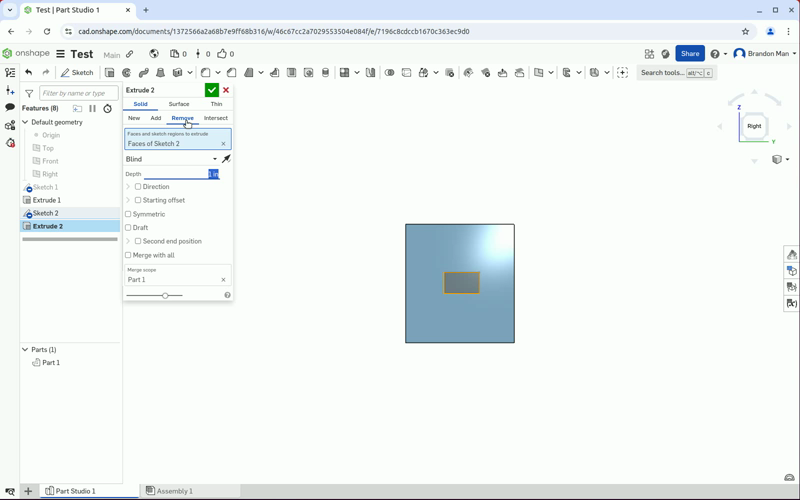
text(15.405)
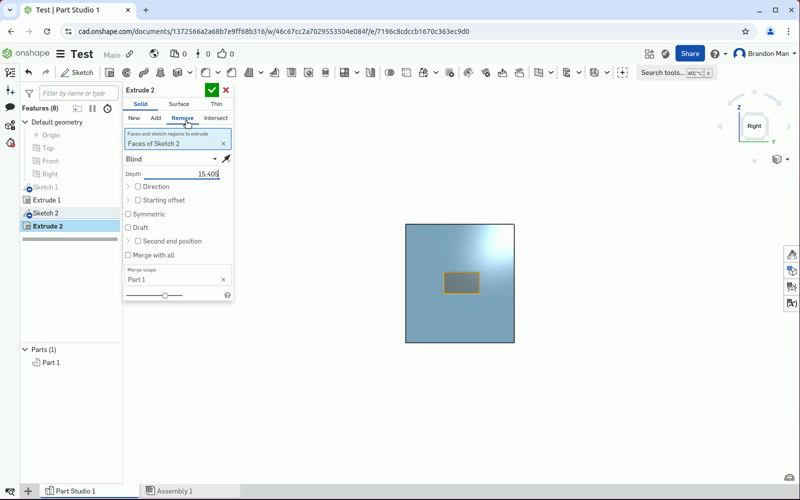
key(tab, 6)
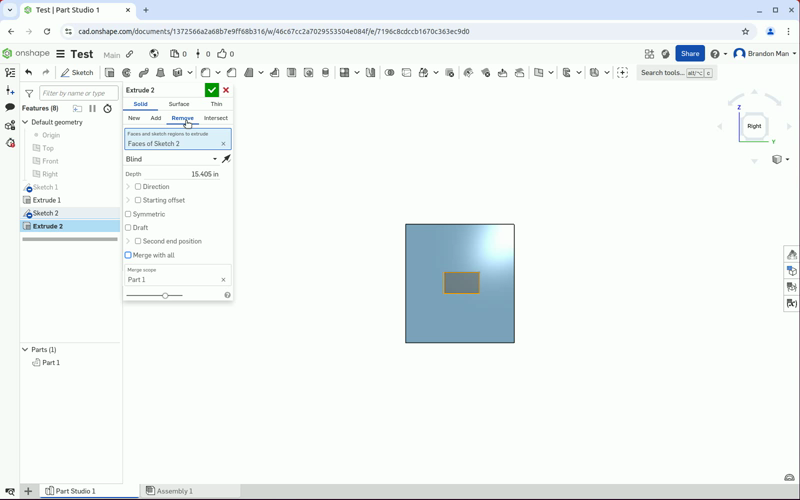
key(space)
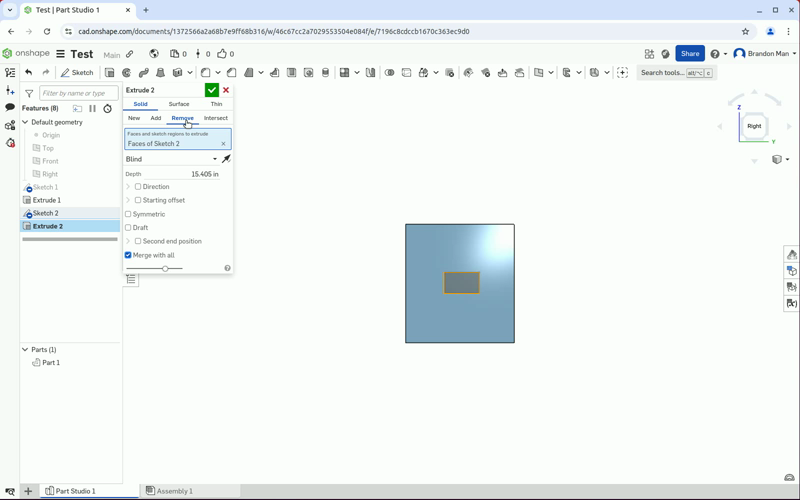
key(enter)
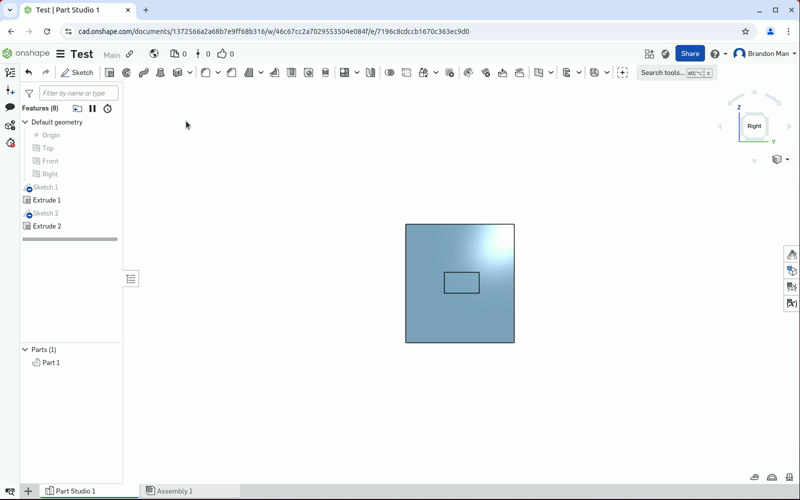
key(shift+h)
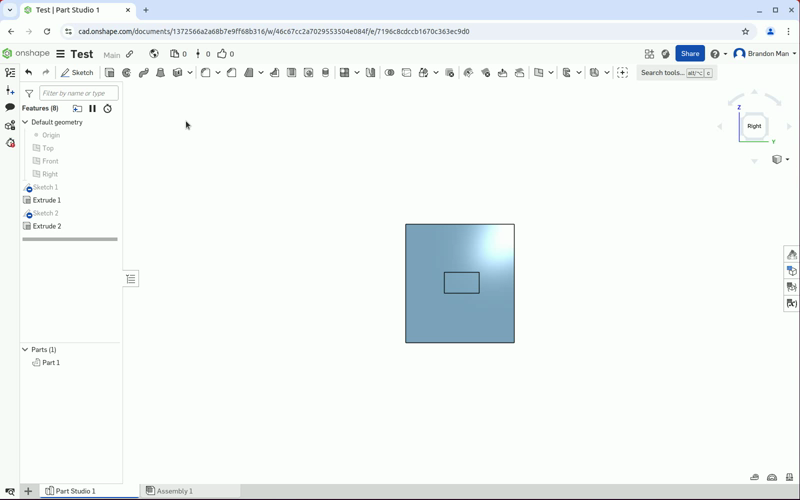
key(shift+h)
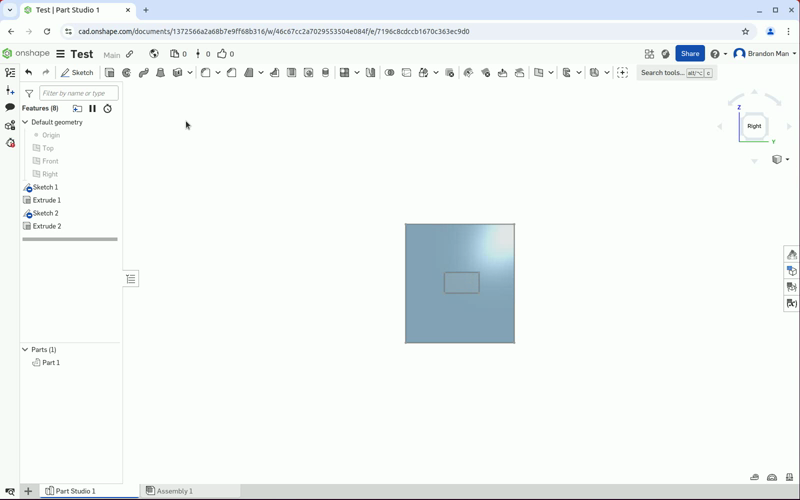
key(shift+7)
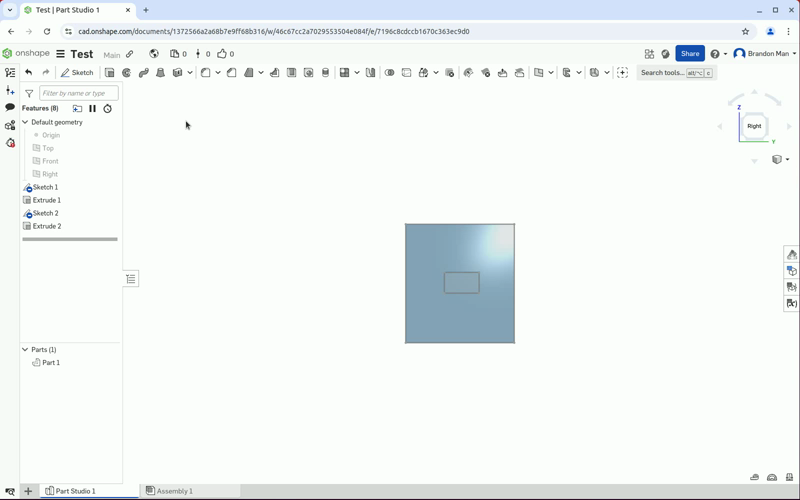
key(right, 2)
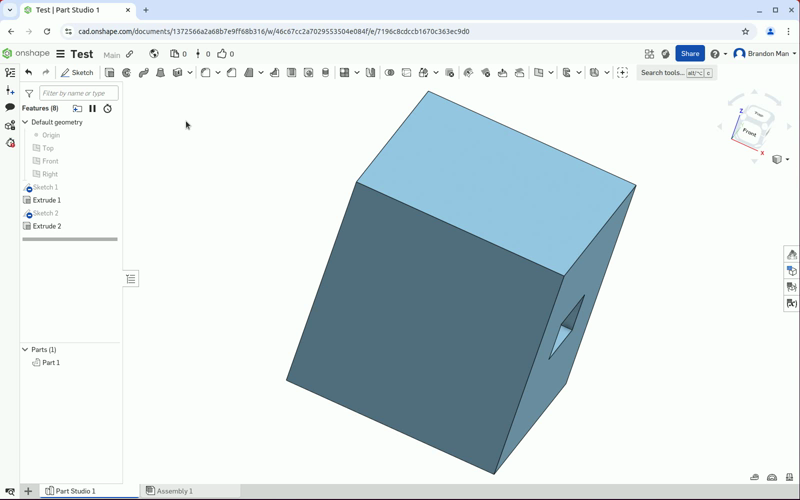
key(down, 2)
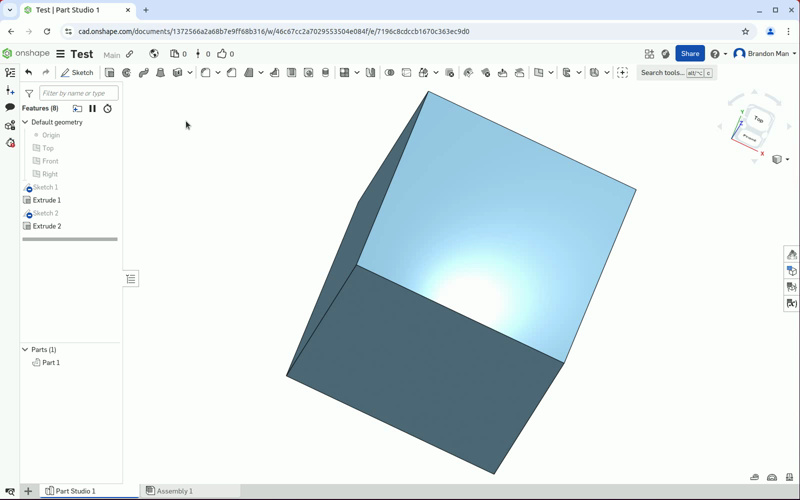
key(up, 2)
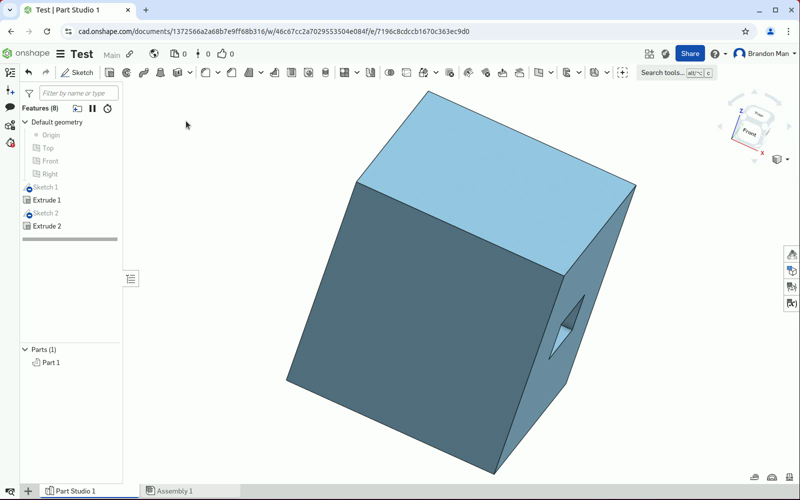
key(left, 2)
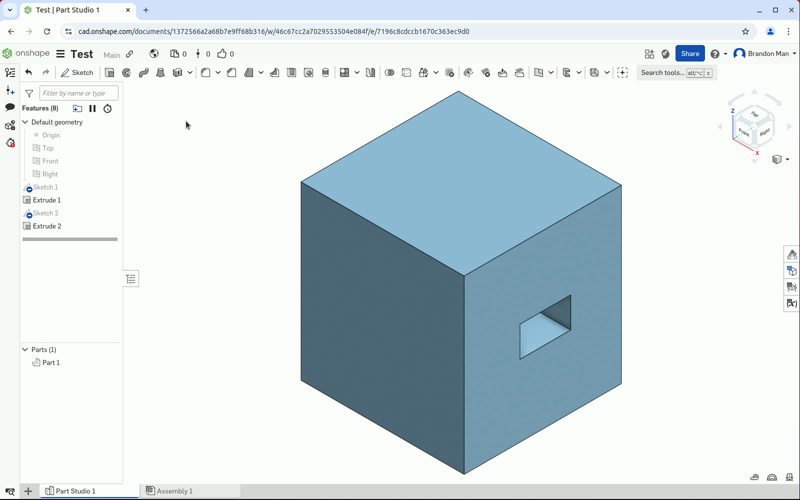
mouse_move(73, 189)
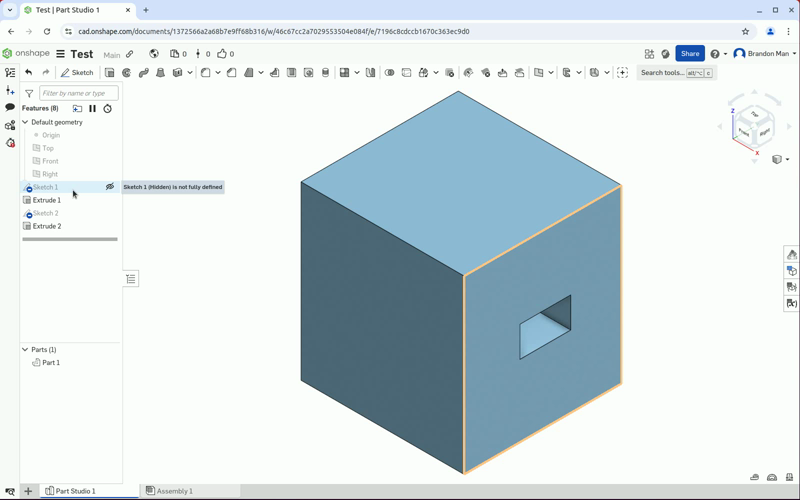
click(73, 189)